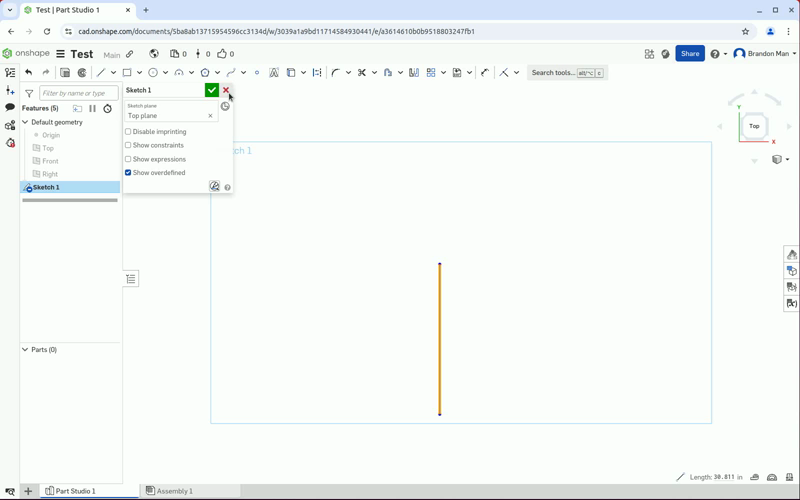
key(shift+h)
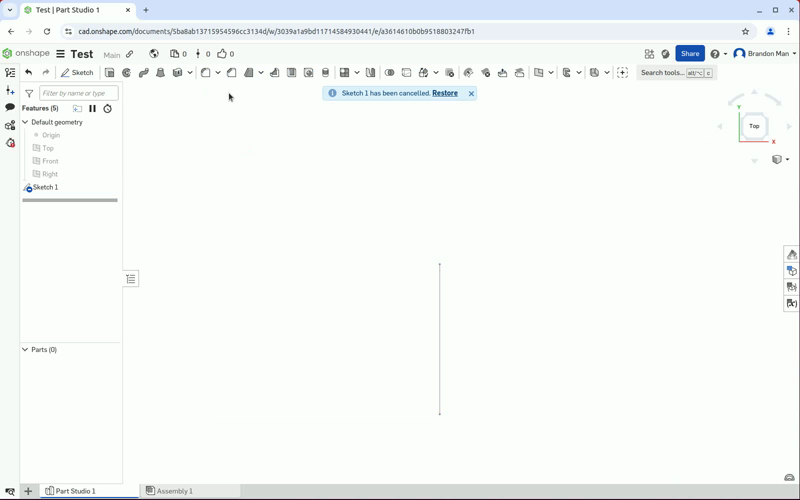
key(shift+s)
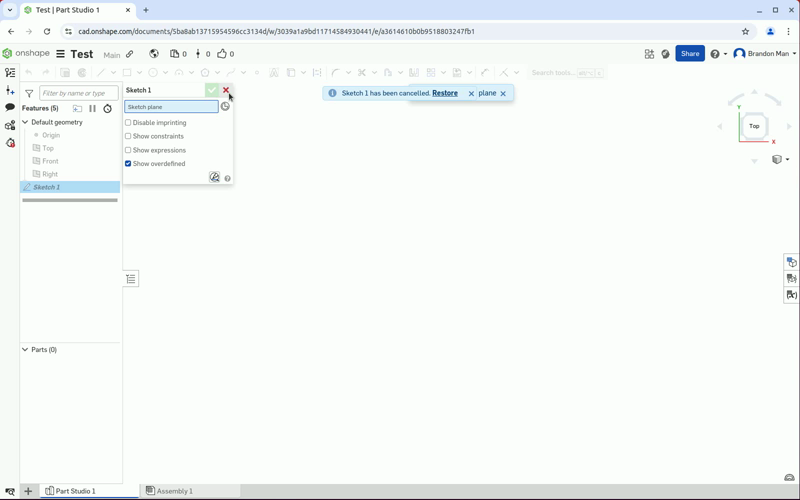
mouse_move(73, 150)
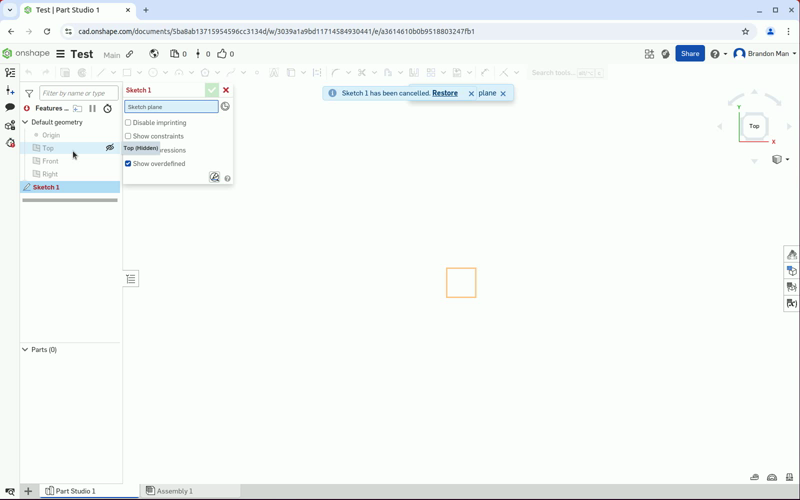
click(73, 150)
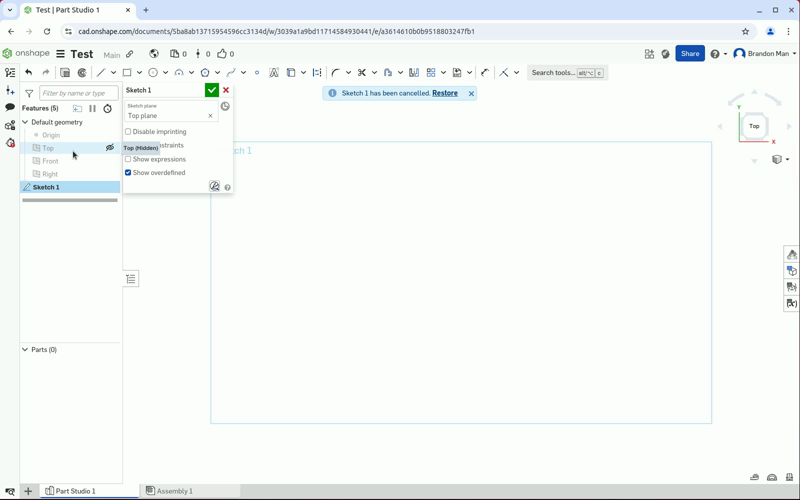
mouse_move(73, 352)
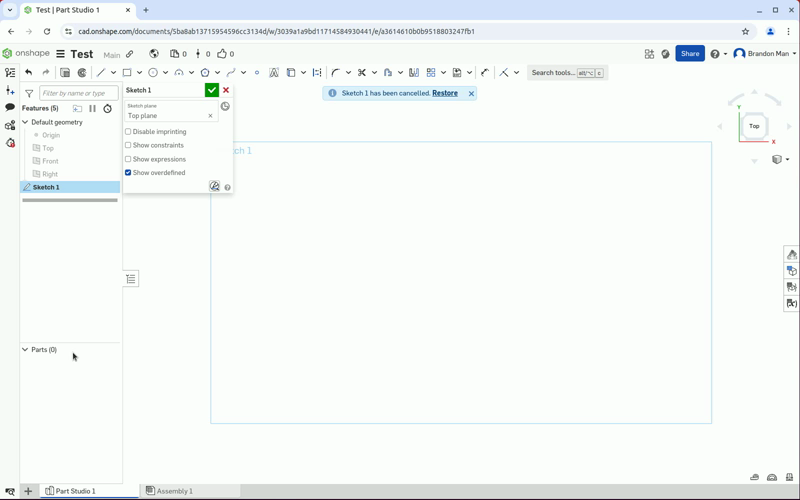
key(y)
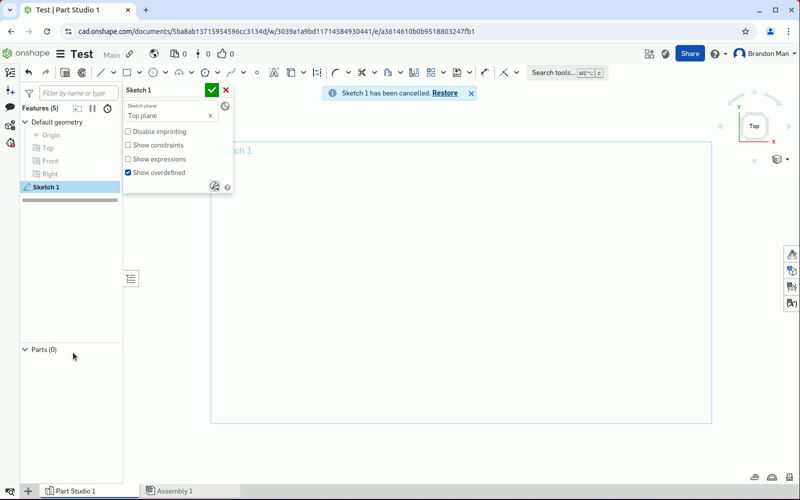
key(l)
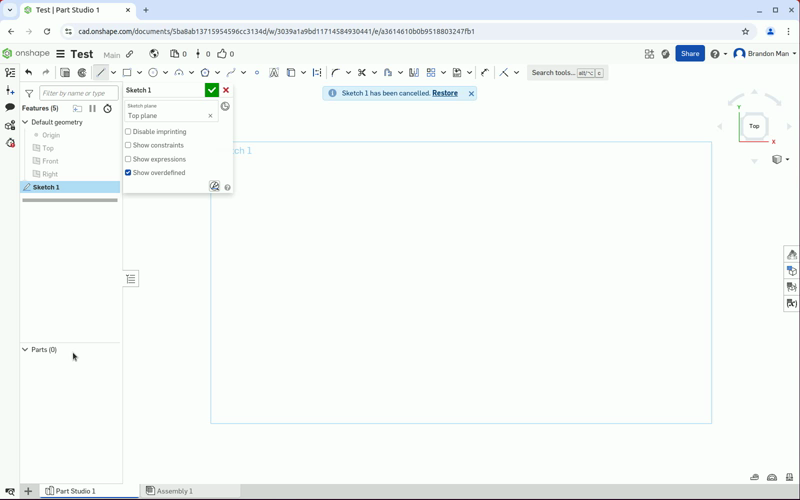
key_down(shift)
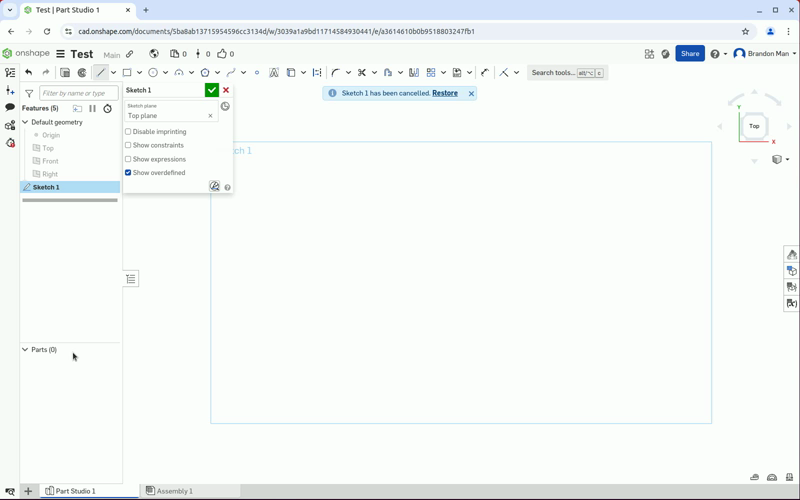
mouse_move(348, 337)
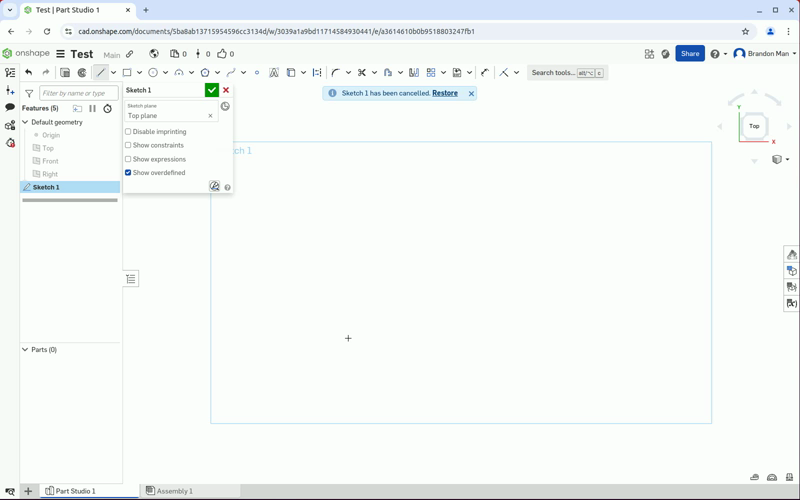
click(348, 337)
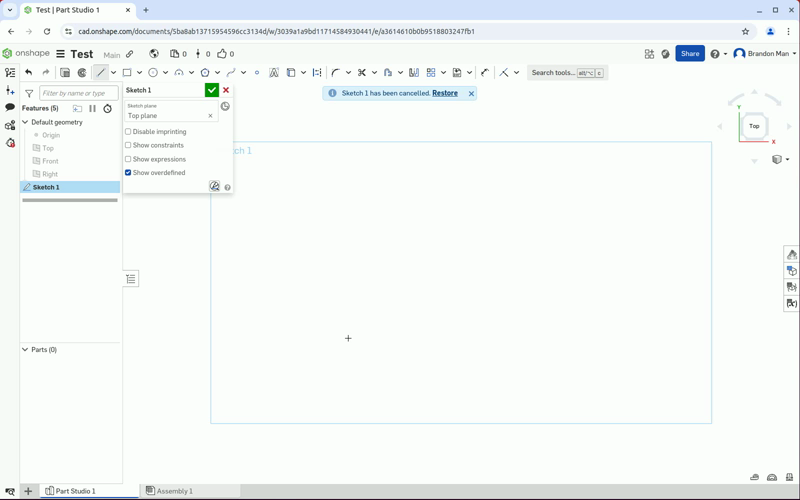
key_up(shift)
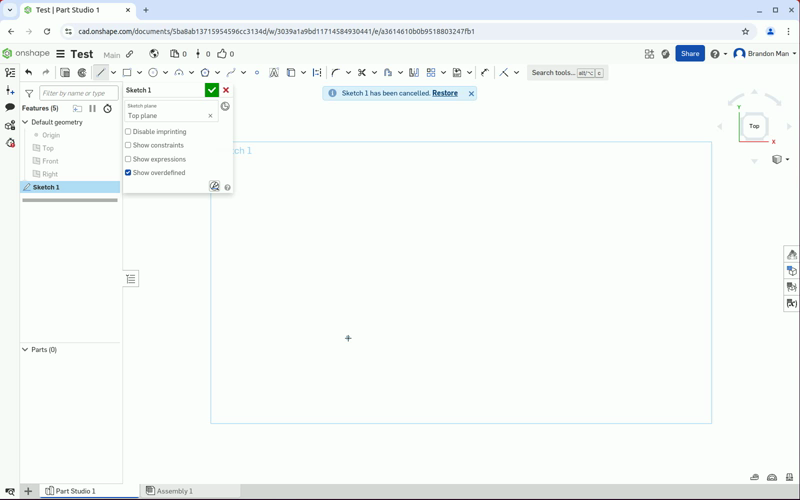
key_down(shift)
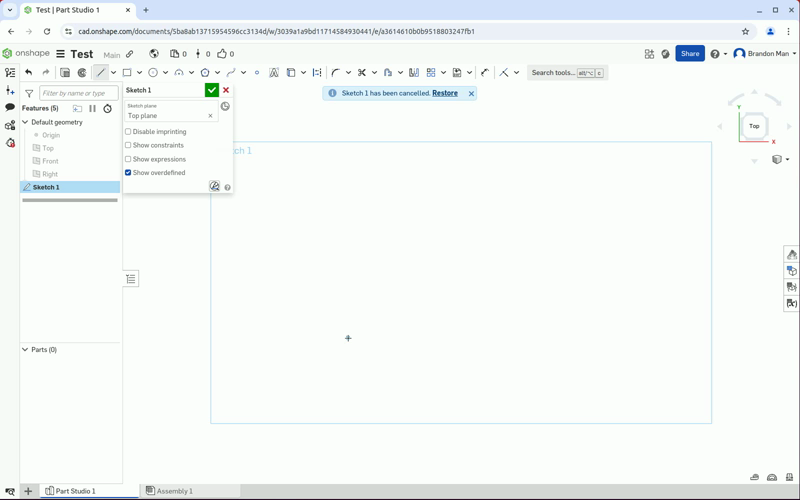
mouse_move(572, 337)
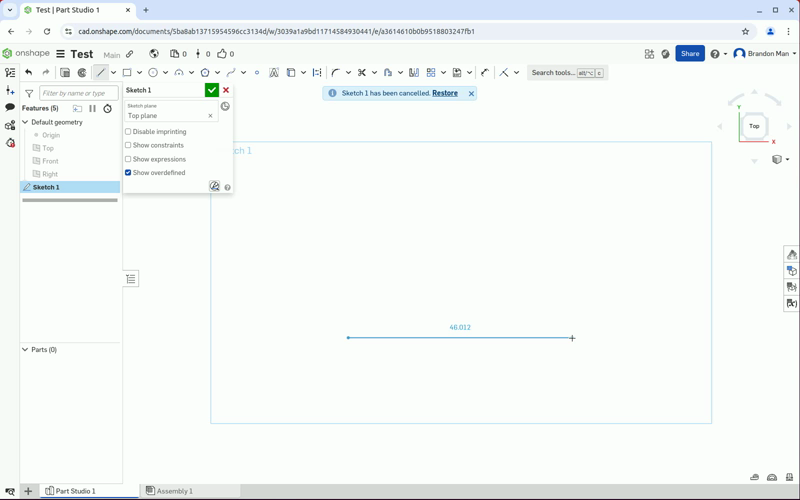
click(572, 337)
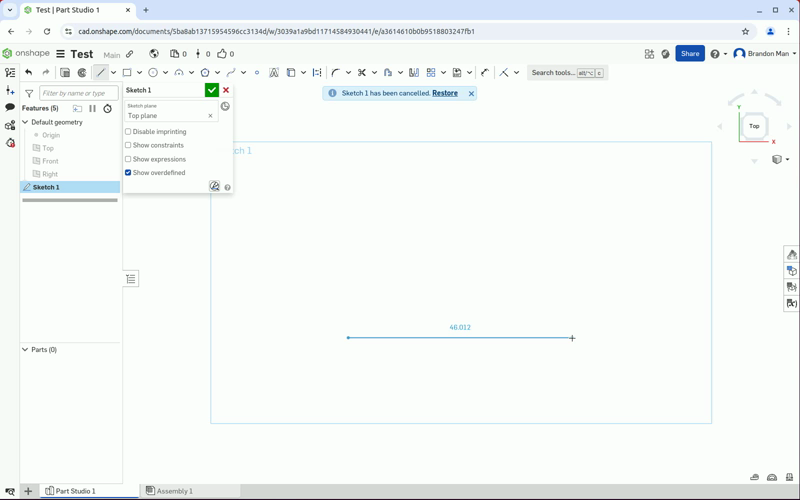
key_up(shift)
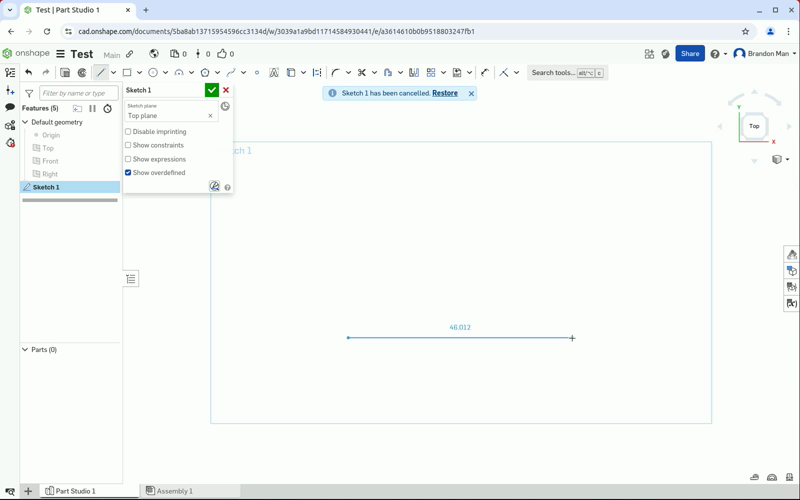
key_down(shift)
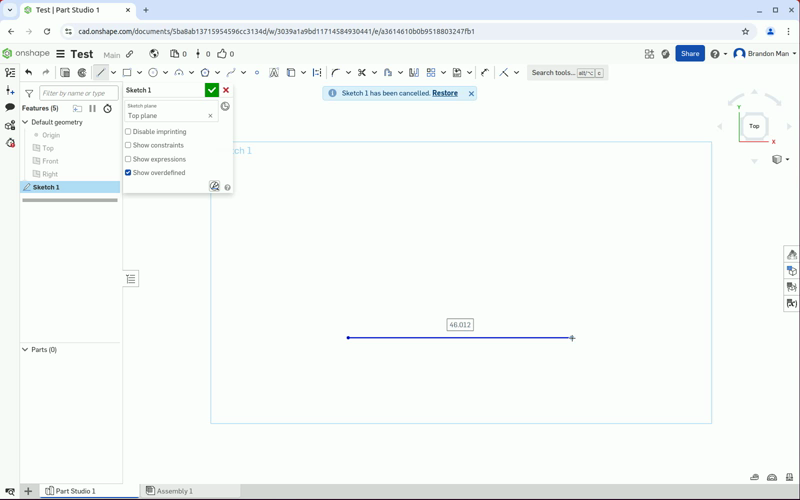
mouse_move(572, 227)
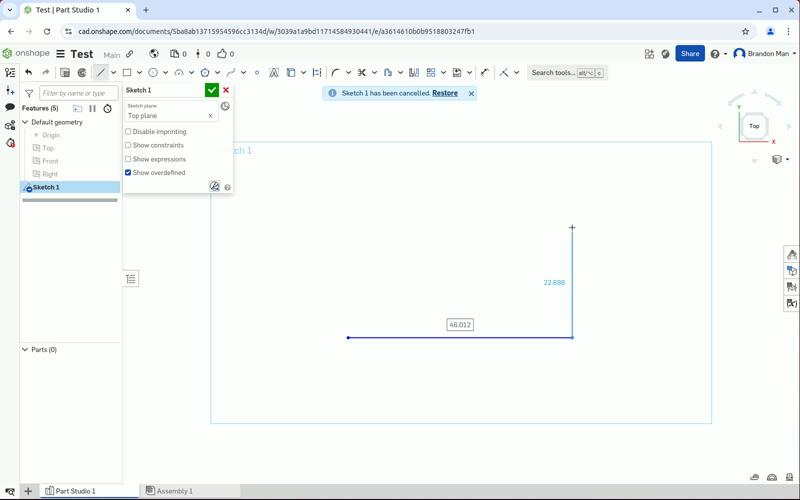
click(572, 227)
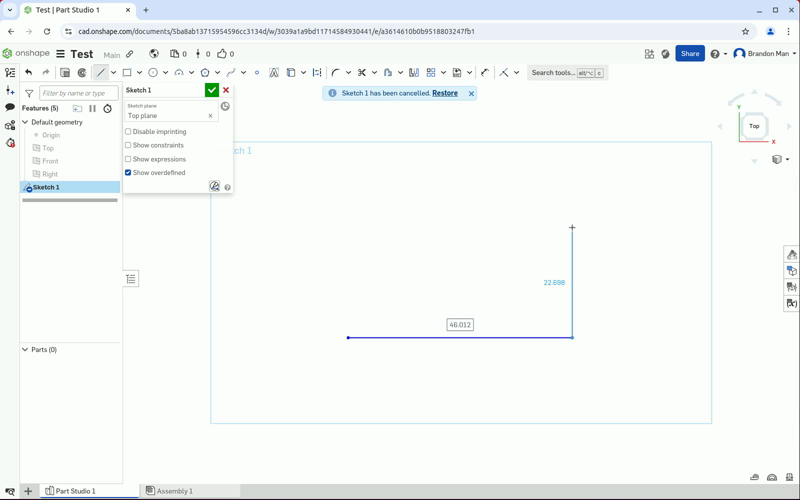
key_up(shift)
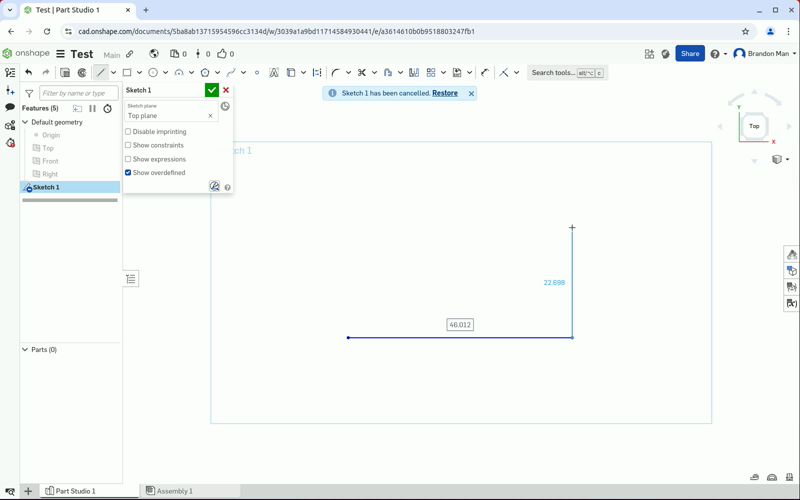
key_down(shift)
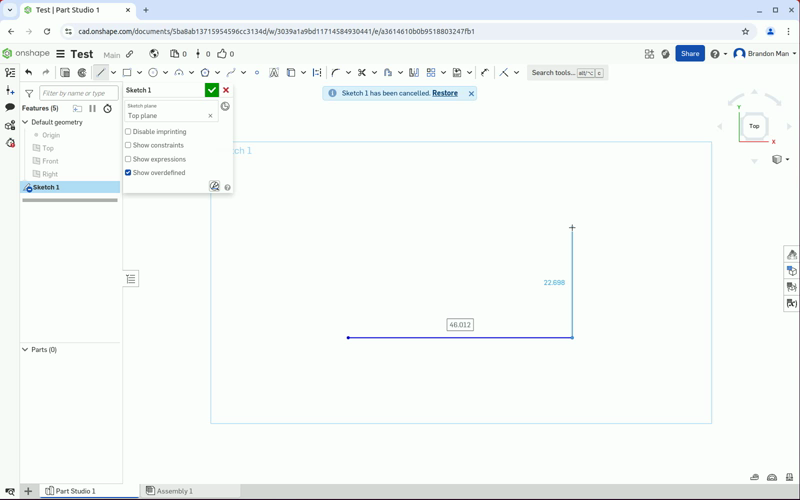
mouse_move(348, 227)
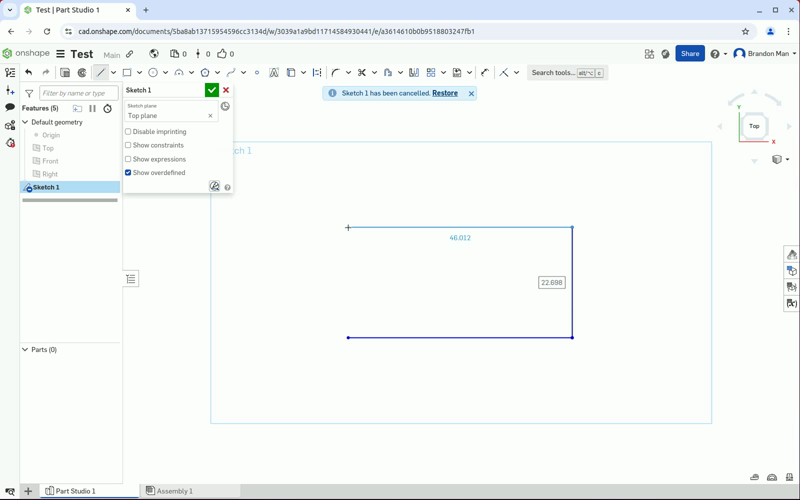
click(348, 227)
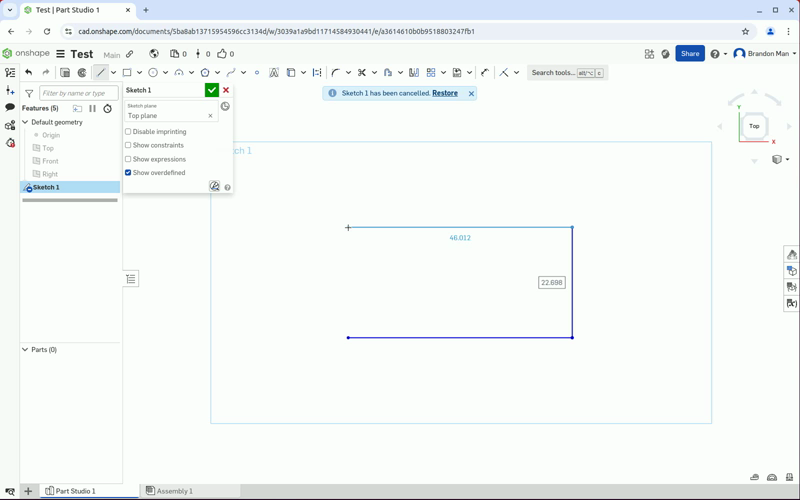
key_up(shift)
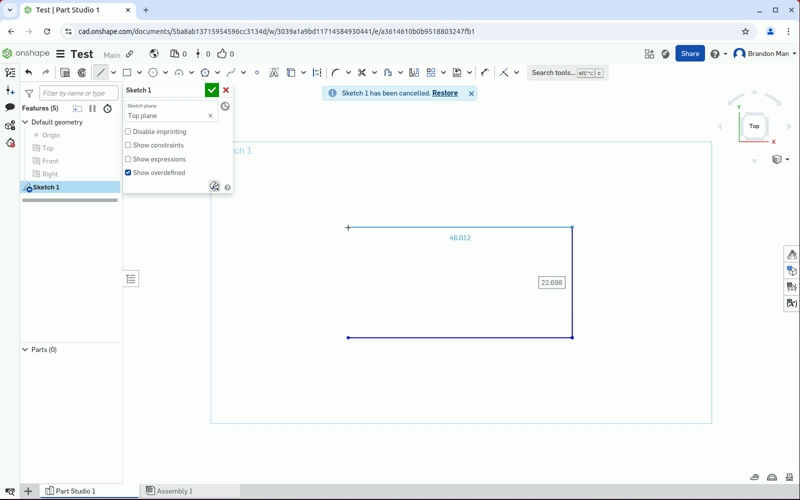
key_down(shift)
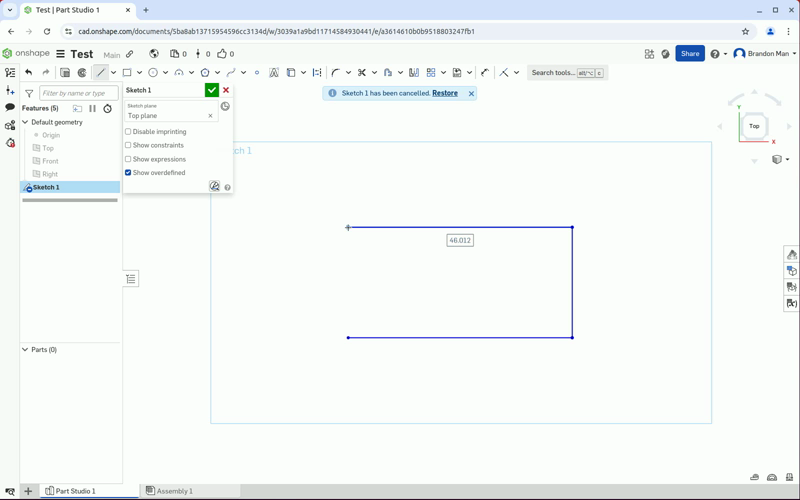
mouse_move(348, 337)
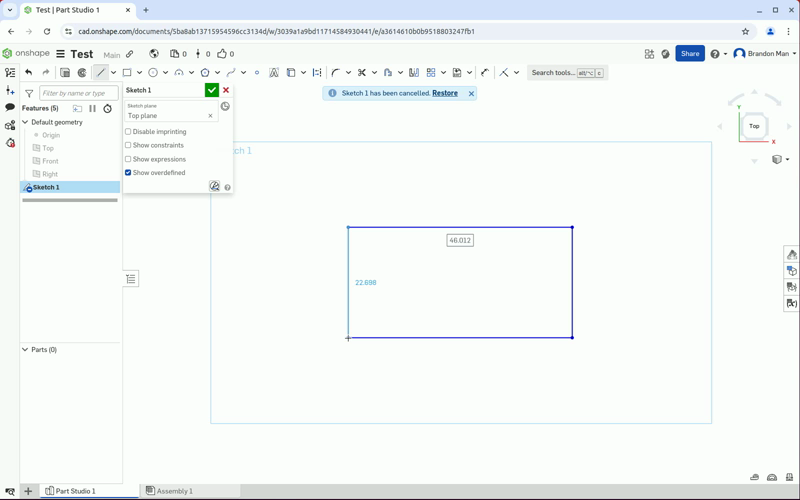
key_up(shift)
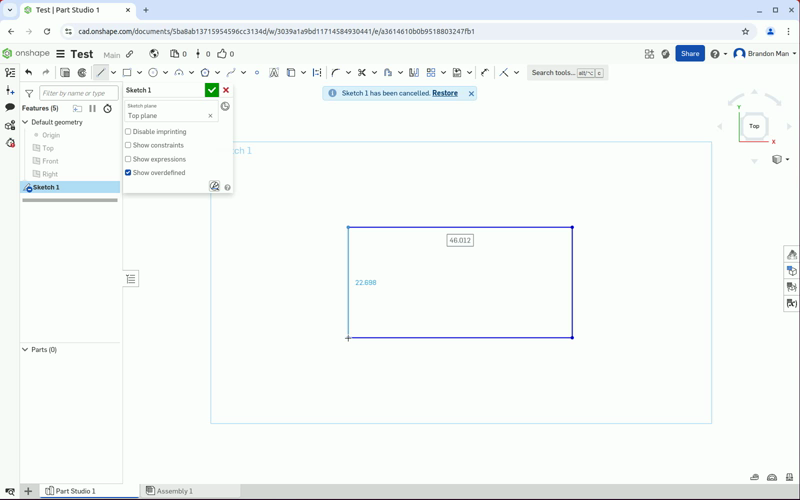
click(348, 337)
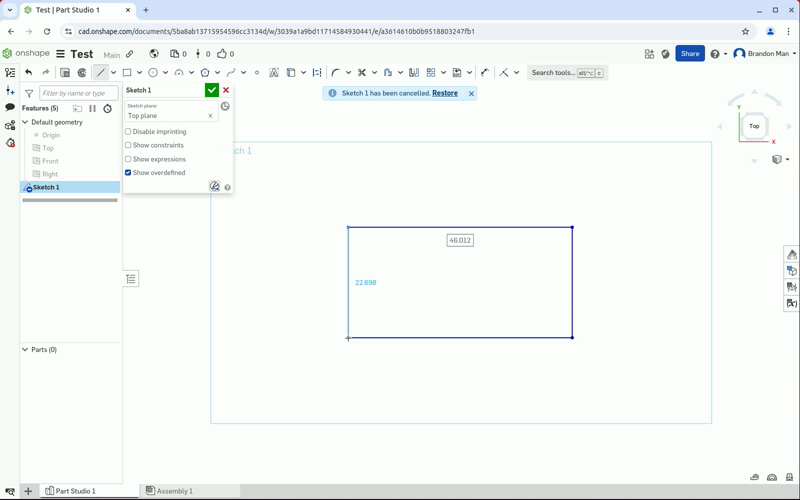
key(esc)
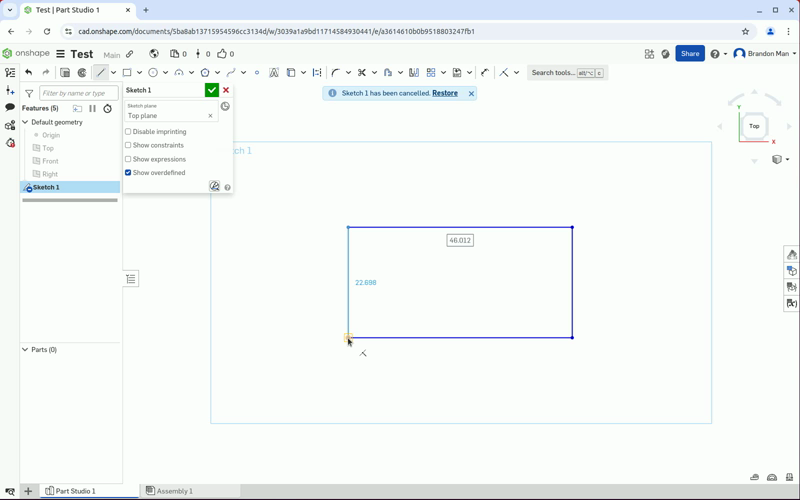
mouse_move(485, 272)
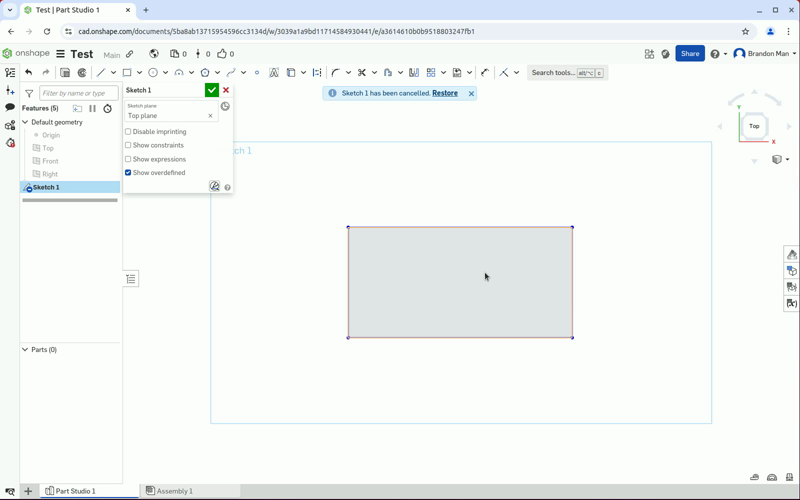
click(485, 272)
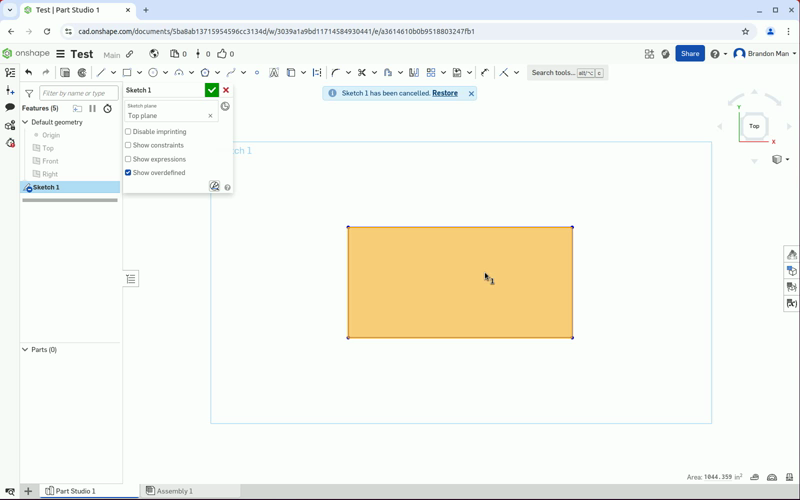
mouse_move(73, 352)
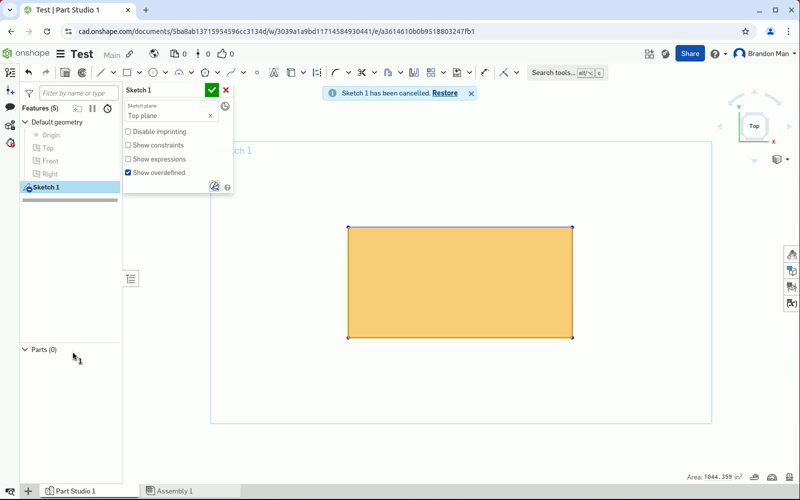
key(shift+y)
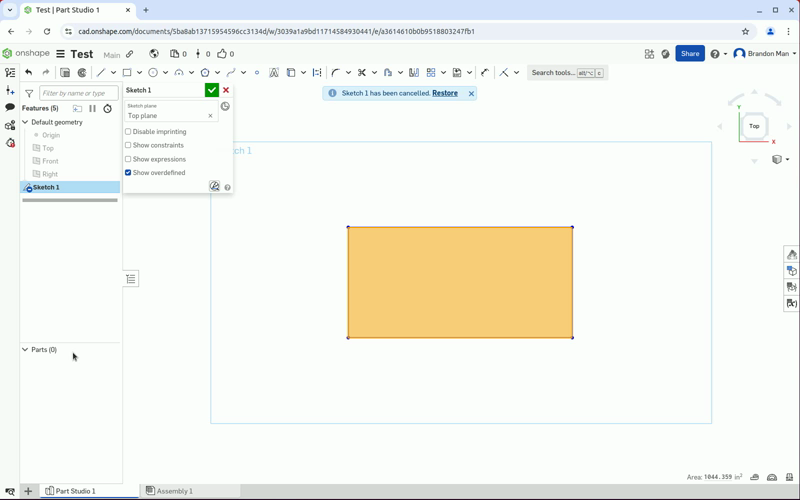
key(shift+e)
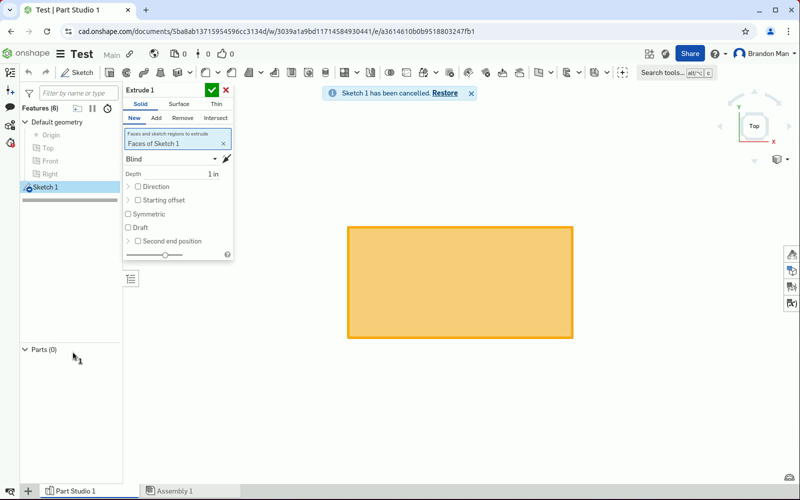
mouse_move(143, 106)
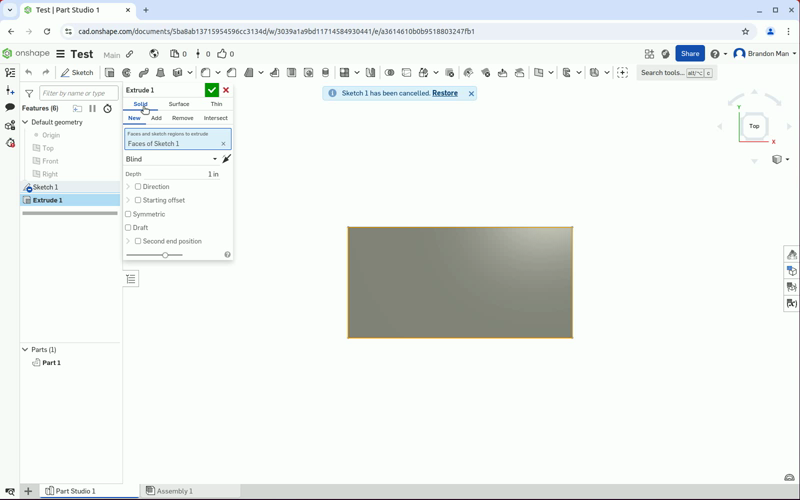
click(143, 106)
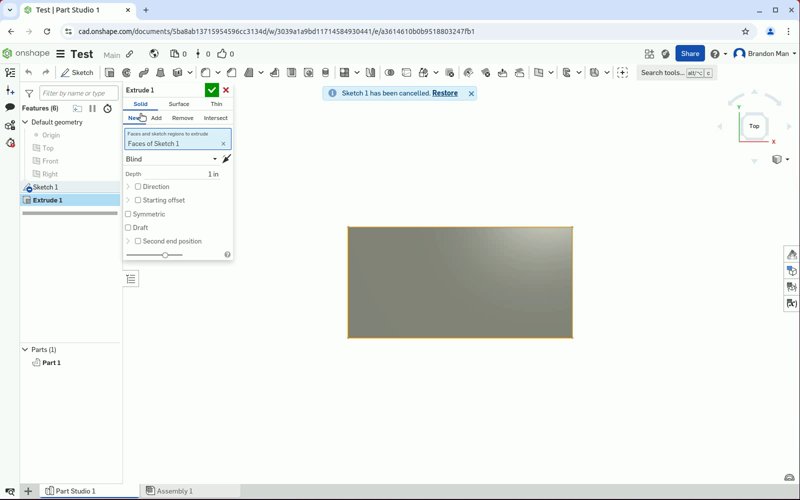
mouse_move(137, 120)
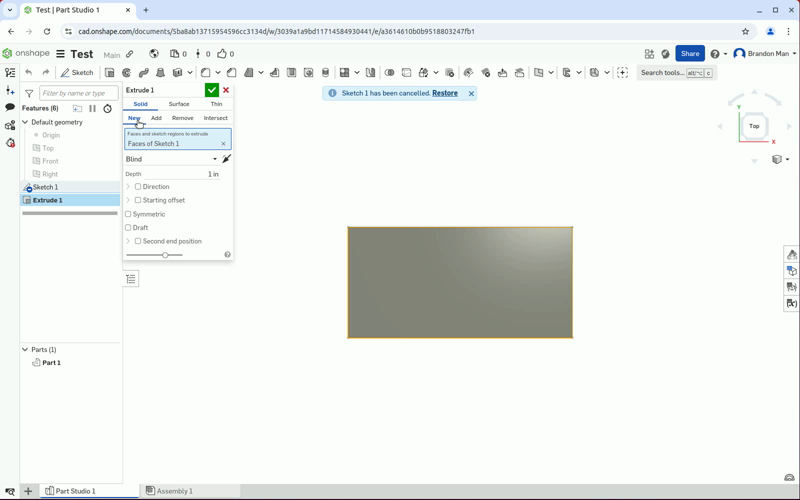
click(137, 120)
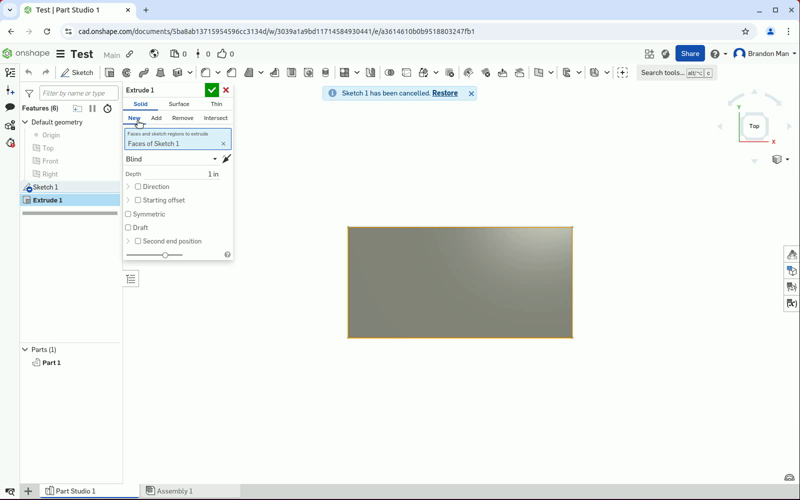
key(tab, 4)
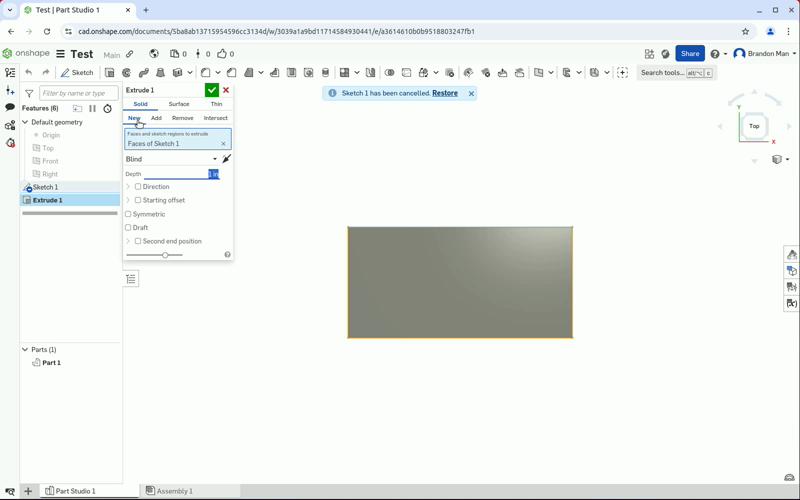
text(9.869)
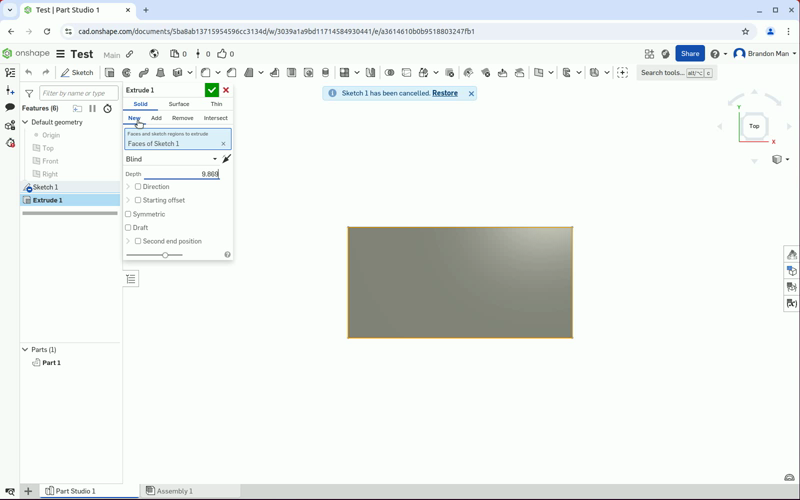
key(enter)
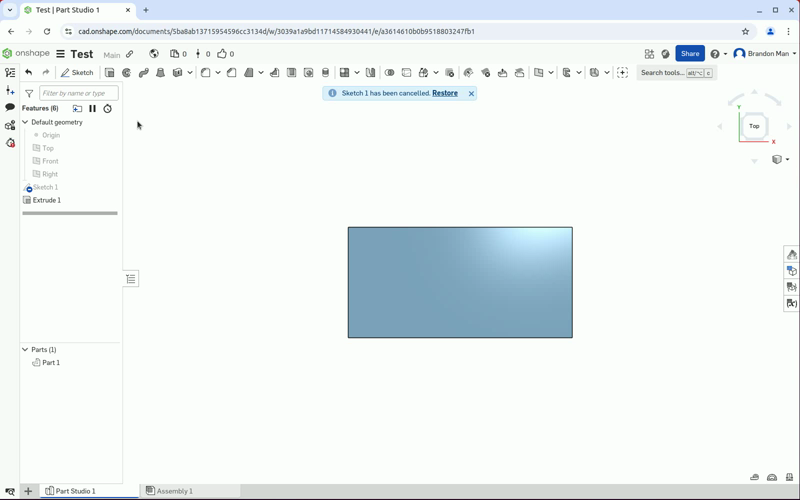
key(shift+h)
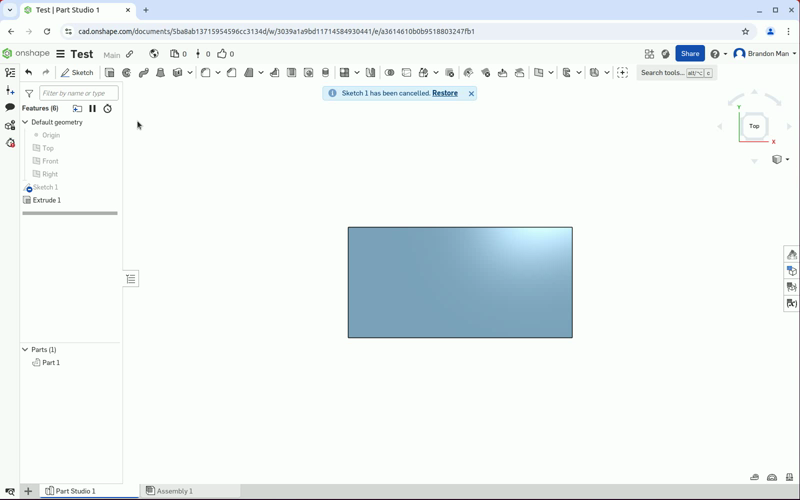
key(shift+h)
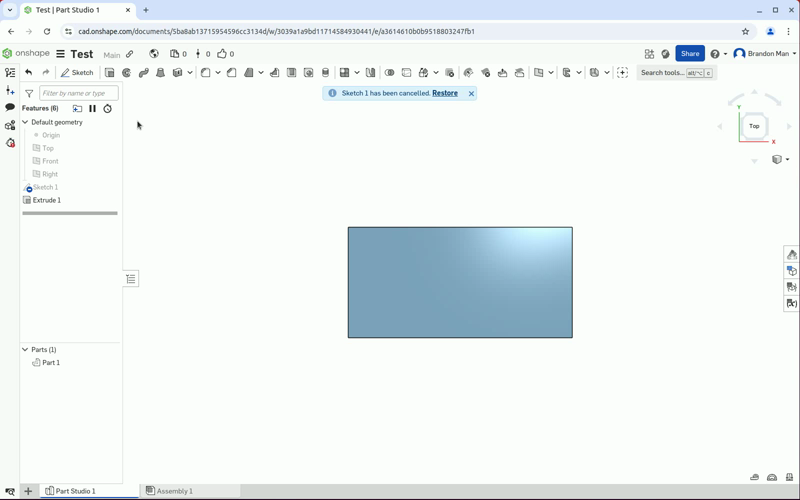
mouse_move(73, 189)
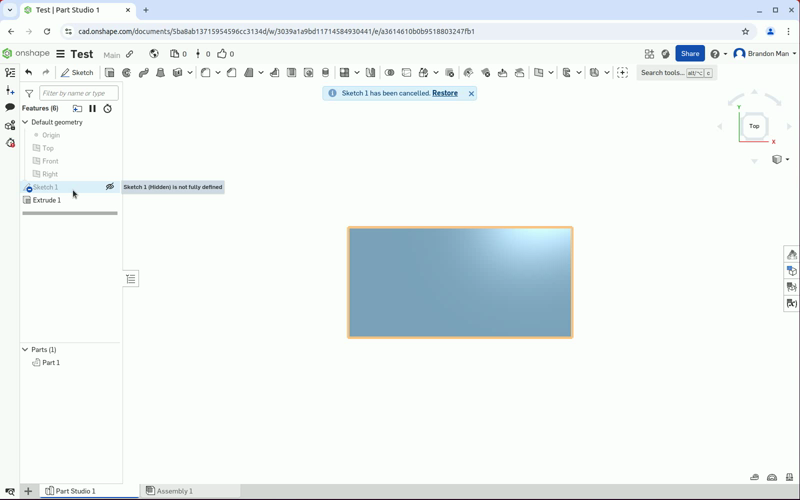
click(73, 189)
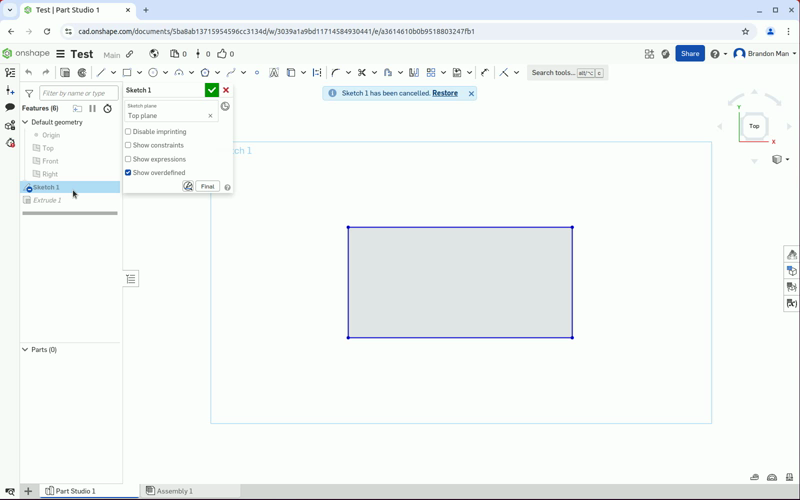
mouse_move(229, 92)
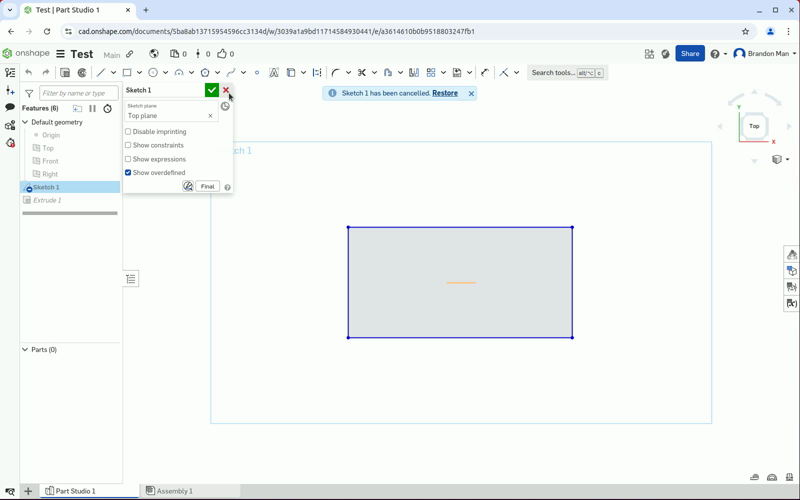
click(229, 92)
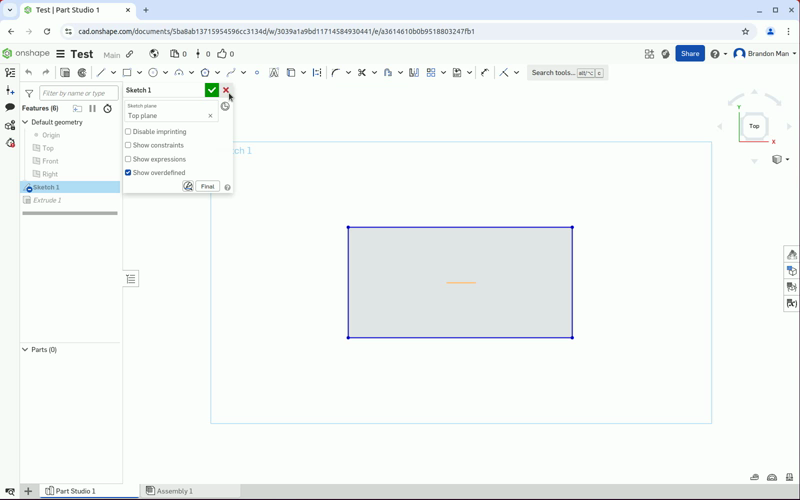
key(shift+s)
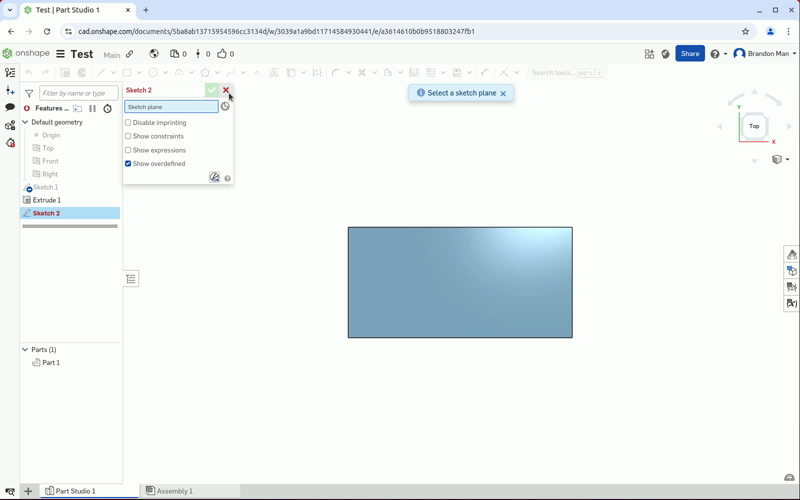
mouse_move(73, 150)
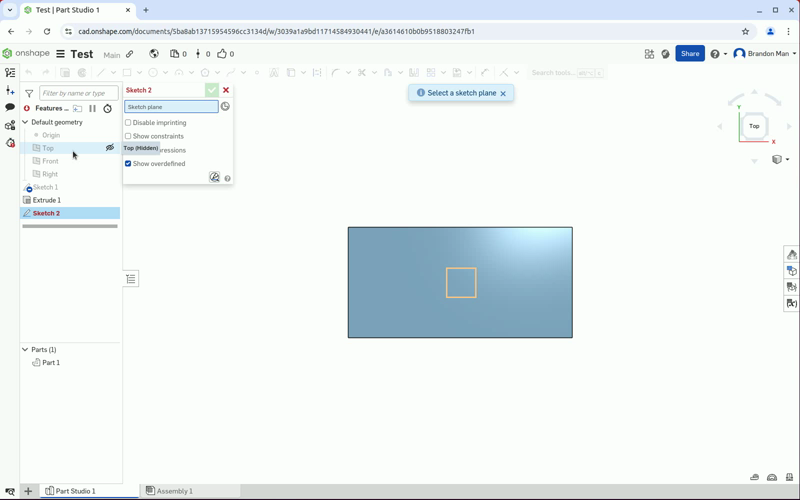
click(73, 150)
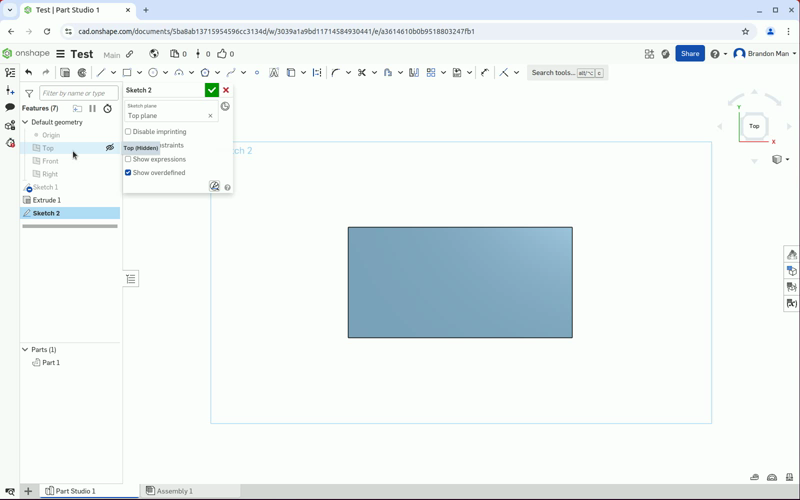
mouse_move(73, 352)
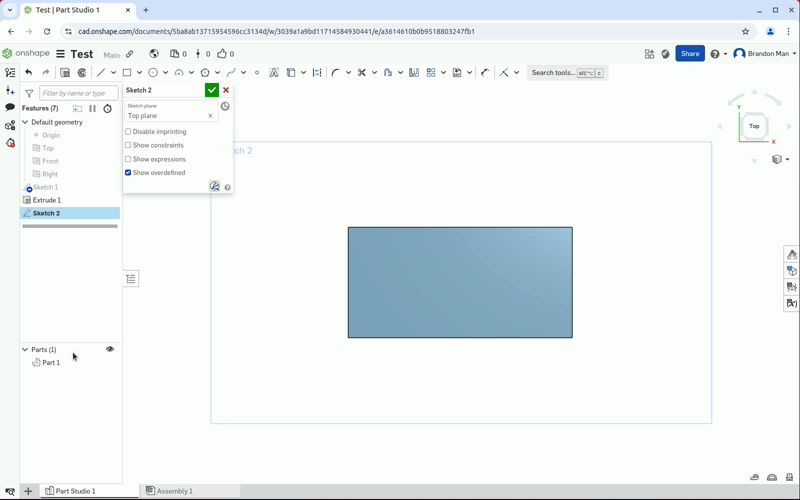
key(y)
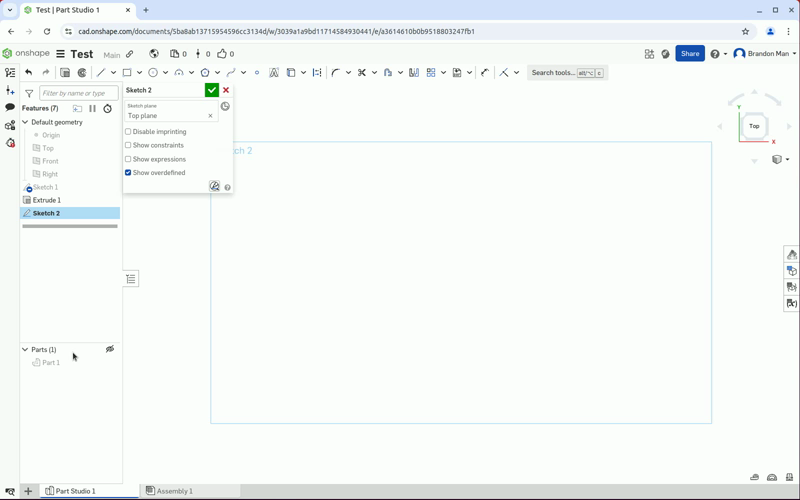
key(l)
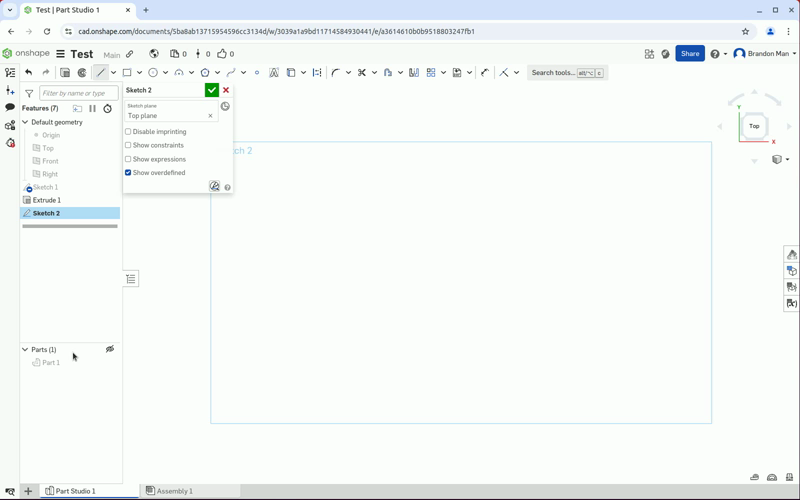
key_down(shift)
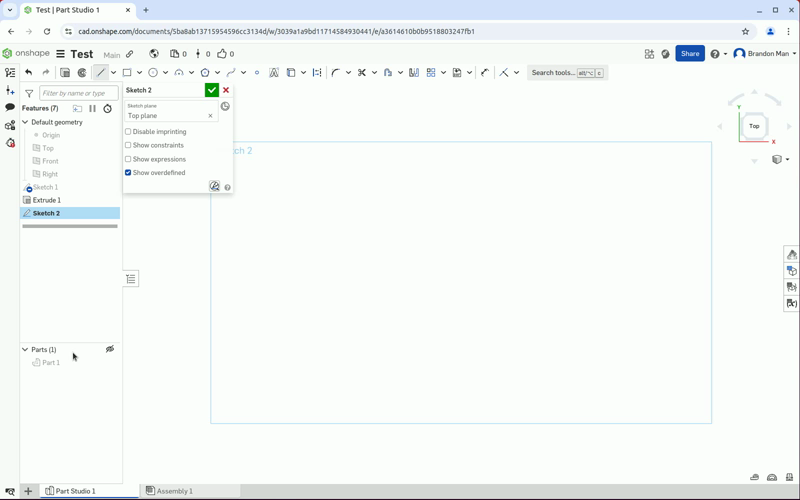
mouse_move(414, 328)
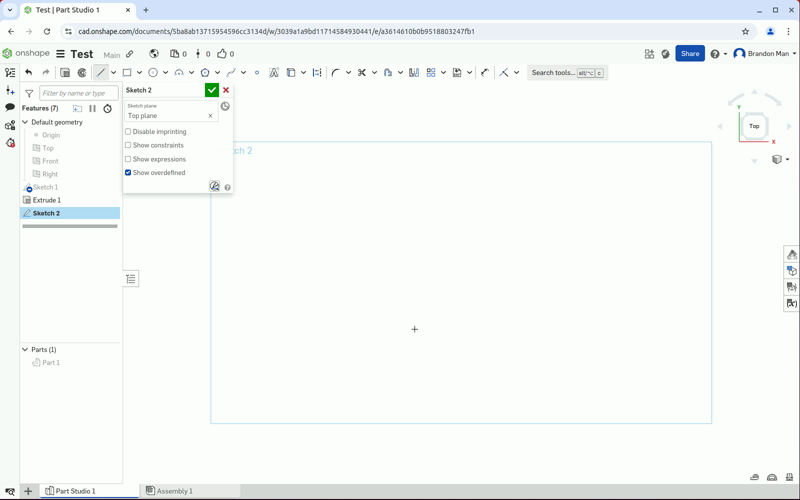
click(414, 328)
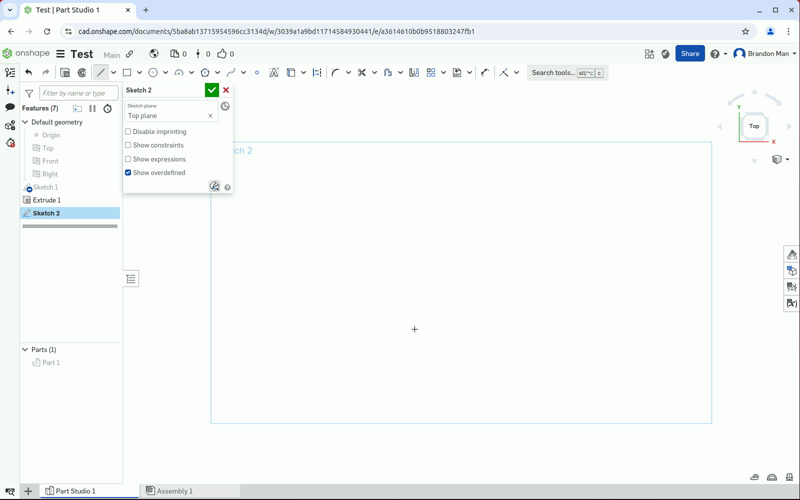
key_up(shift)
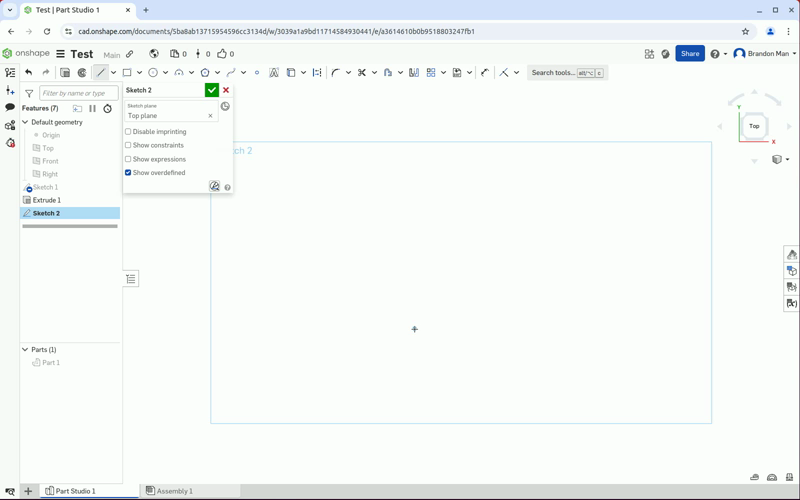
key_down(shift)
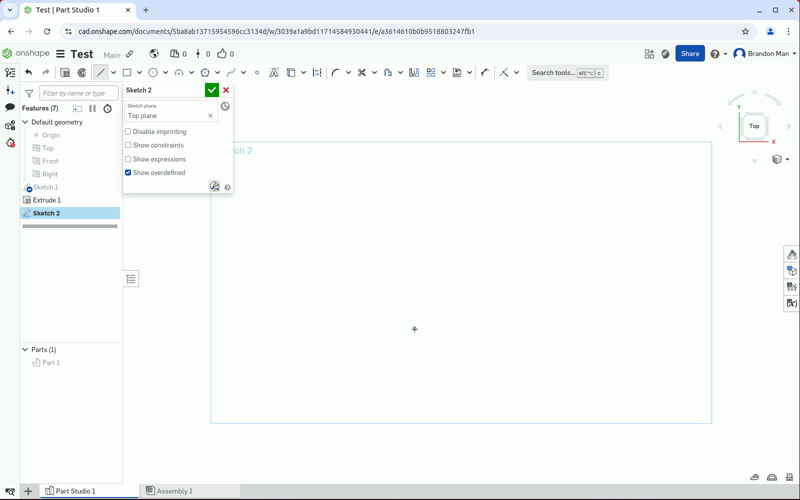
mouse_move(506, 328)
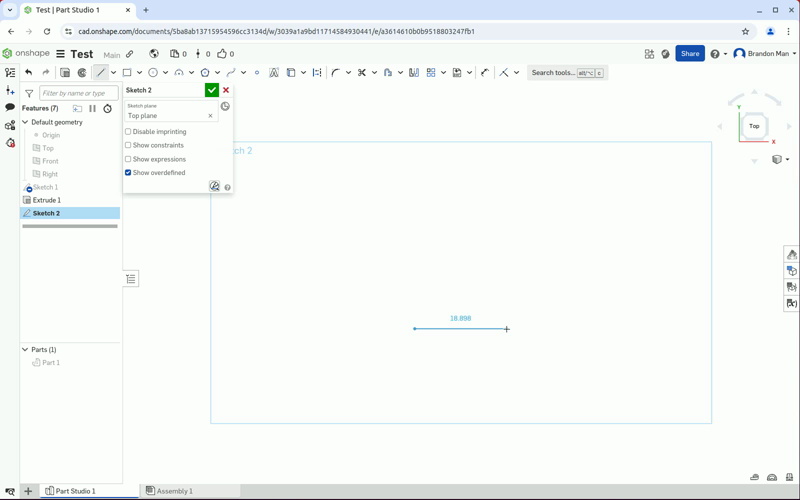
click(506, 328)
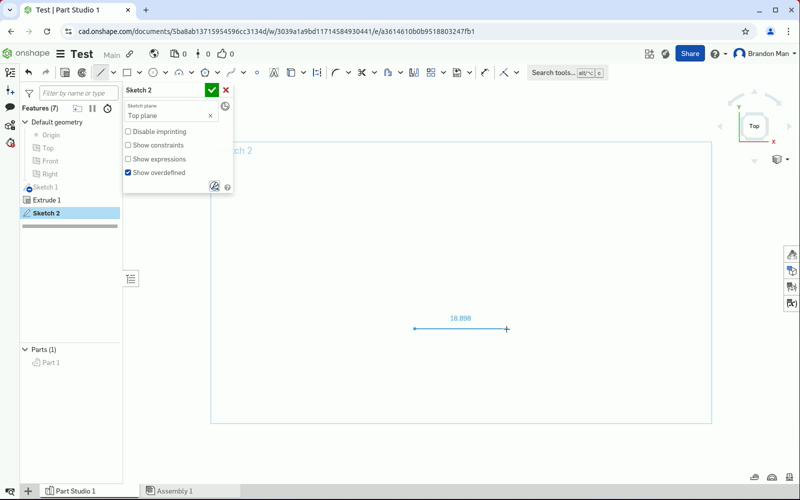
key_up(shift)
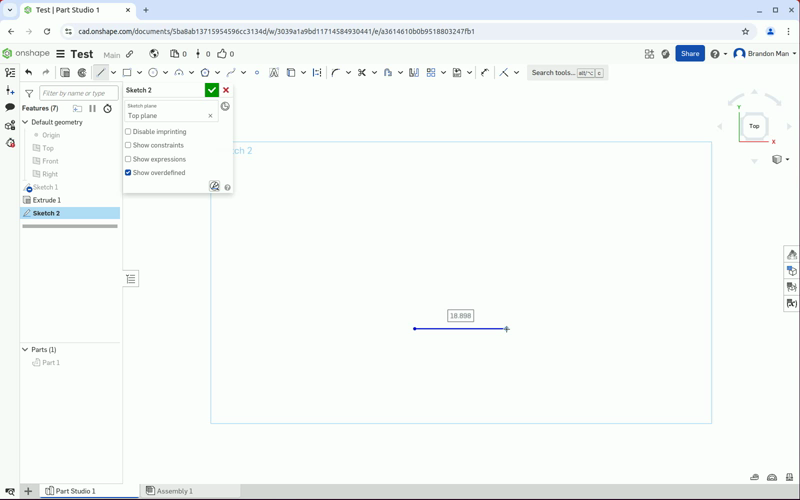
key_down(shift)
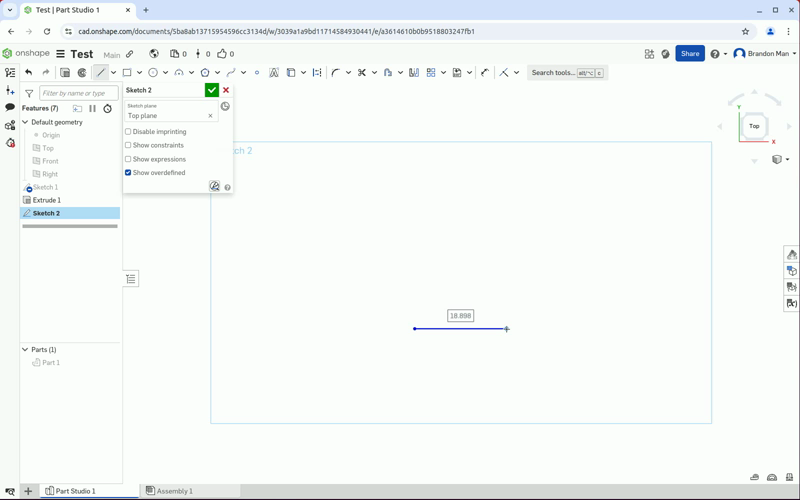
mouse_move(506, 237)
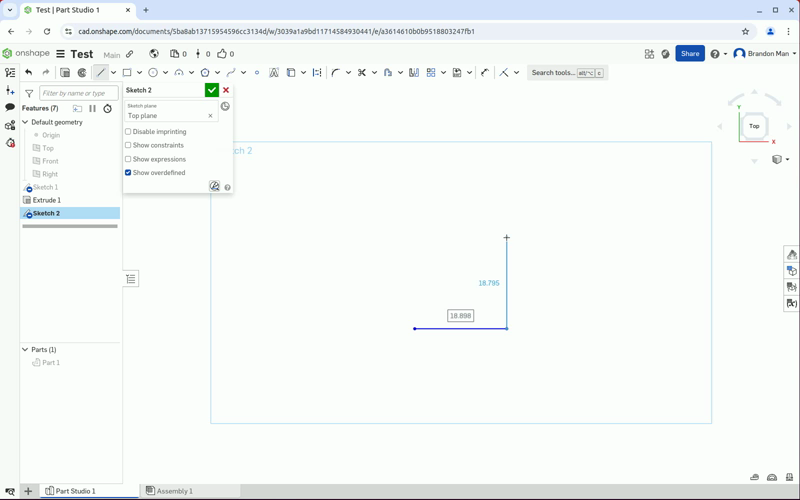
click(506, 237)
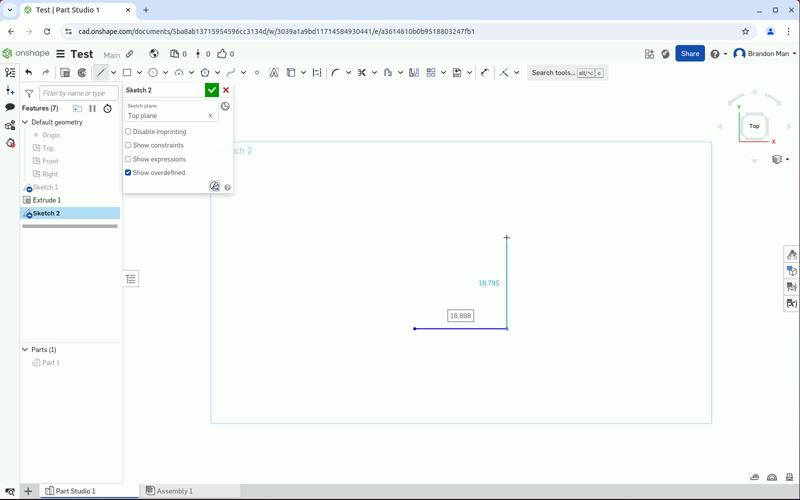
key_up(shift)
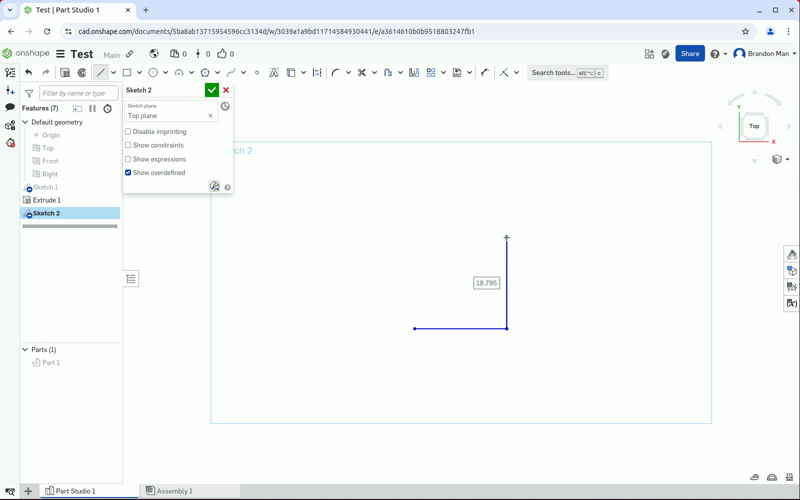
key_down(shift)
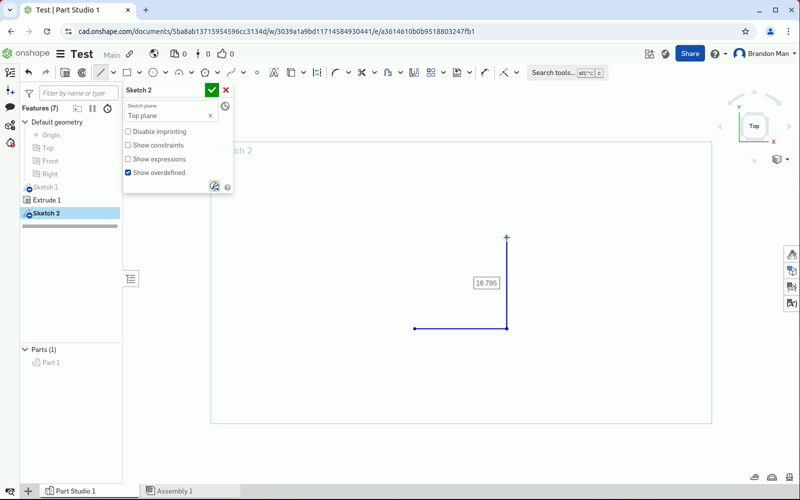
mouse_move(414, 237)
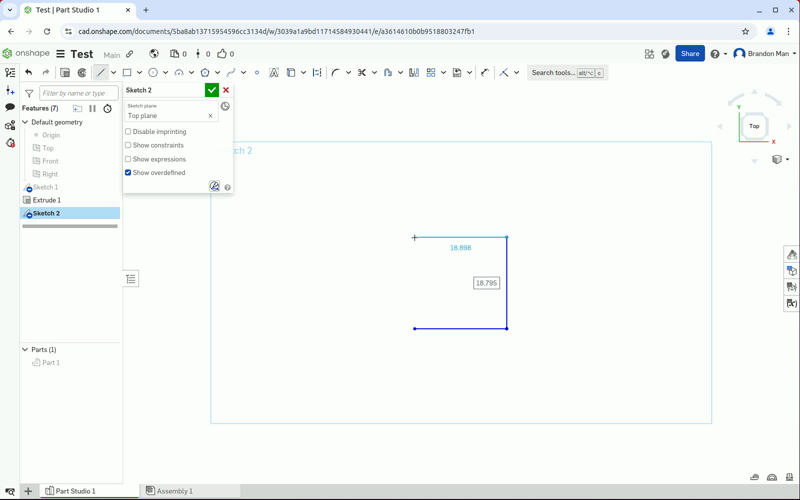
click(414, 237)
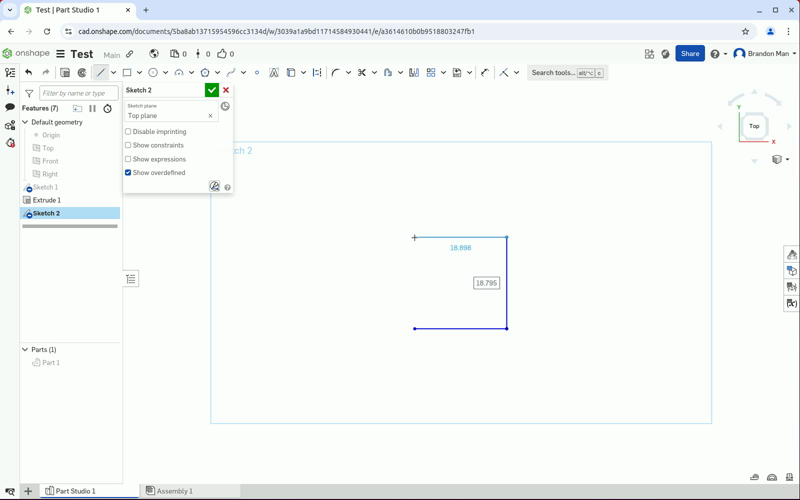
key_up(shift)
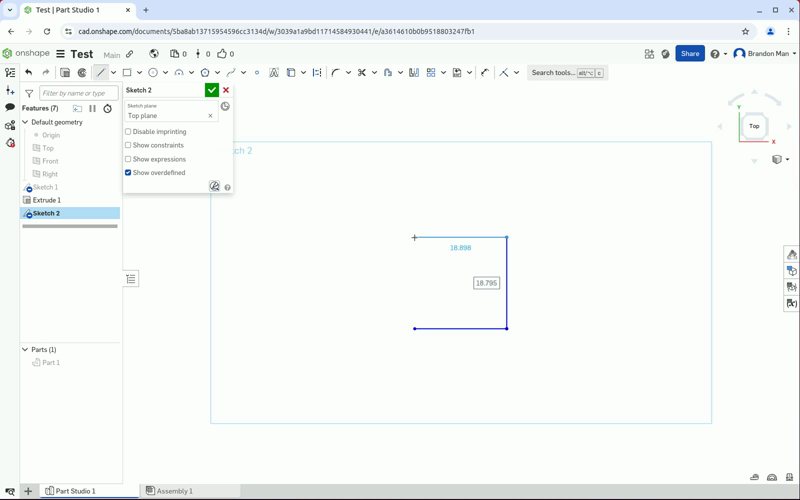
key_down(shift)
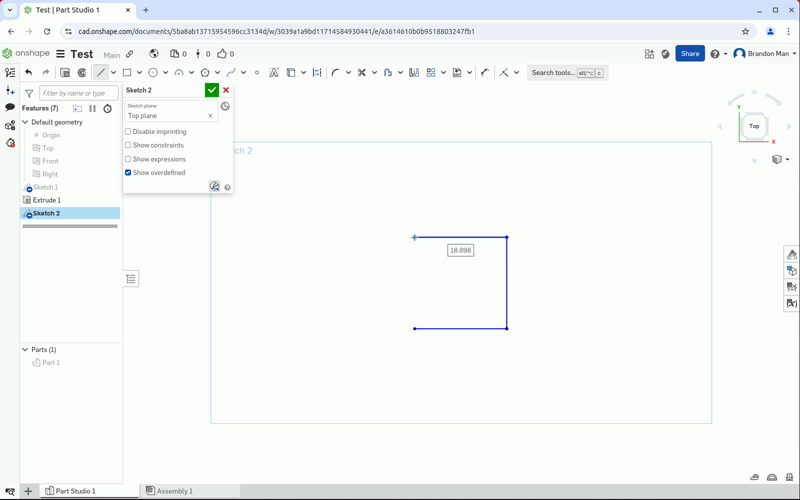
mouse_move(414, 328)
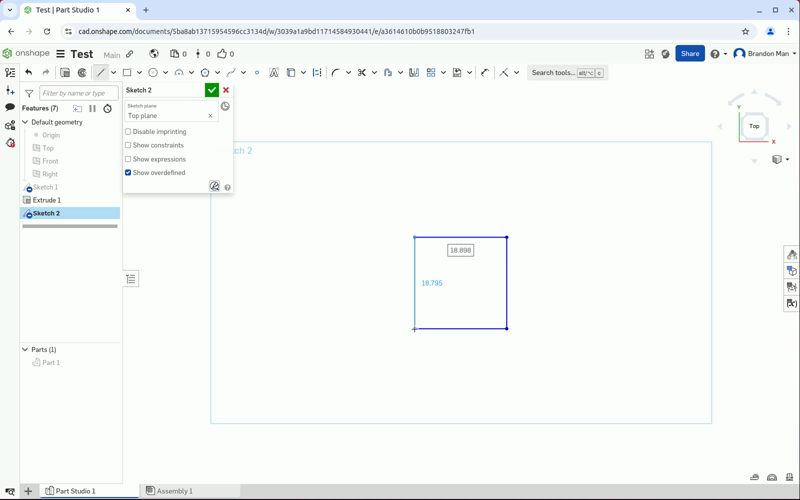
key_up(shift)
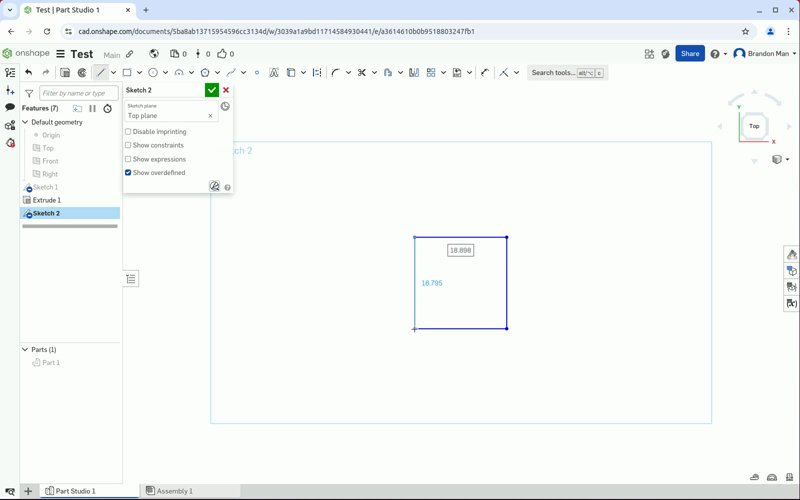
click(414, 328)
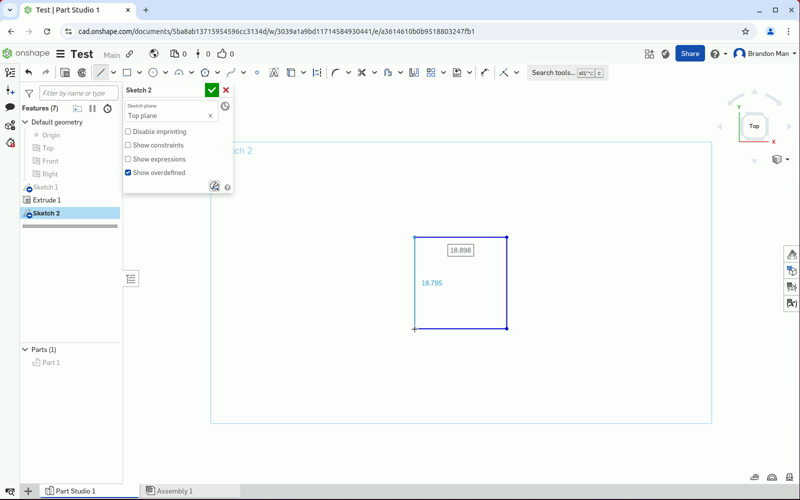
key(esc)
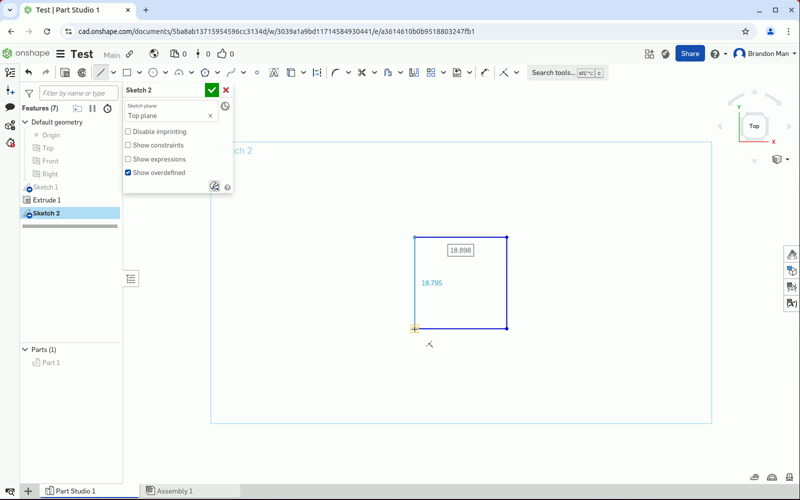
mouse_move(449, 277)
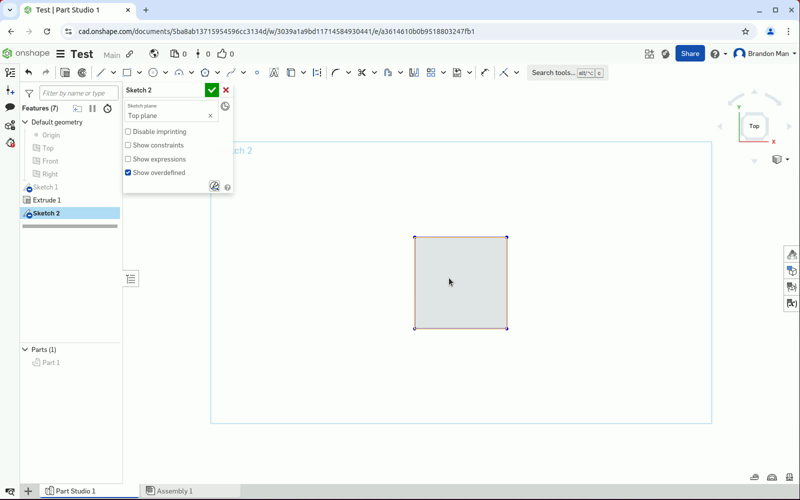
click(449, 277)
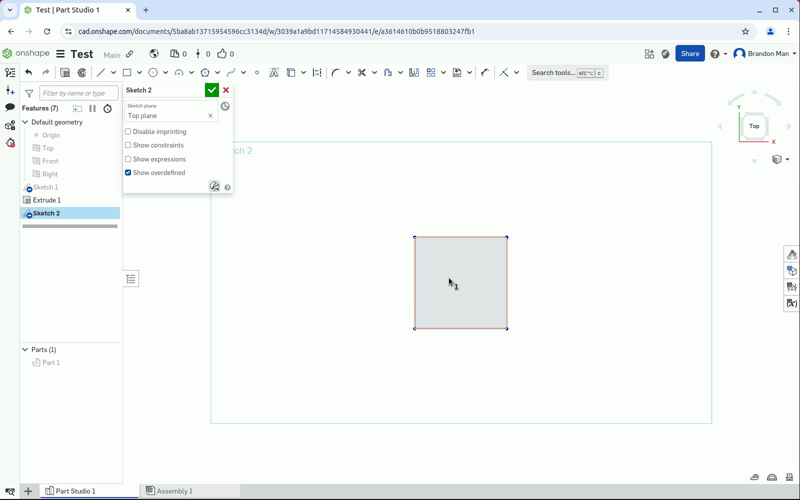
mouse_move(73, 352)
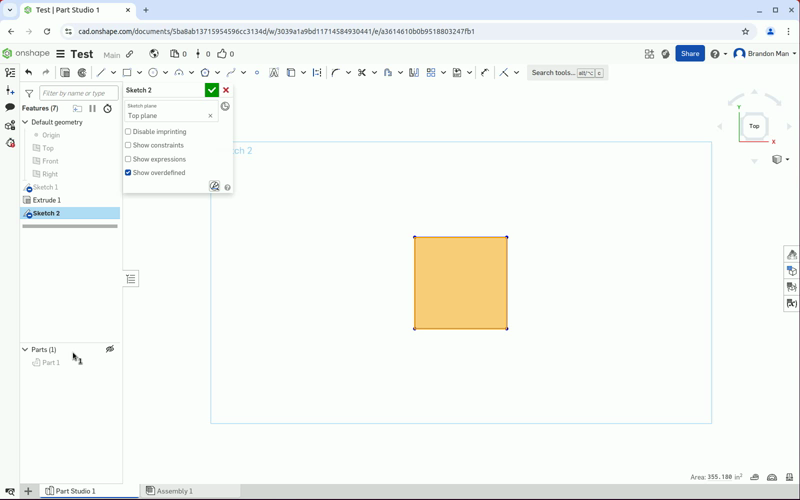
key(shift+y)
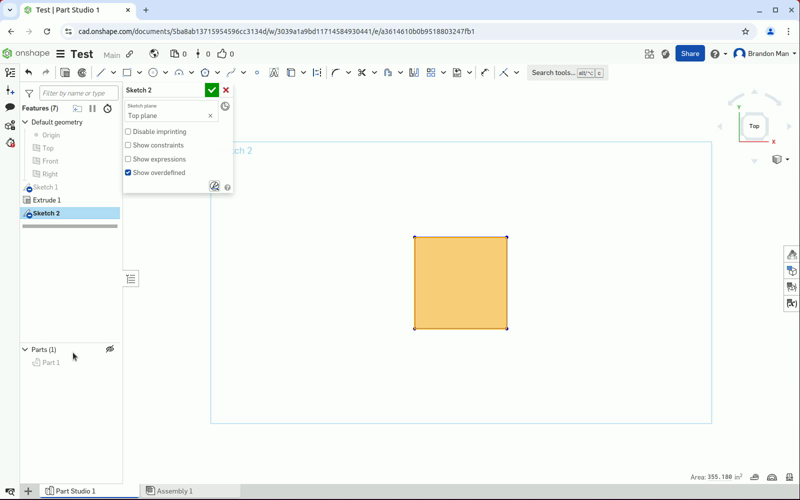
key(shift+e)
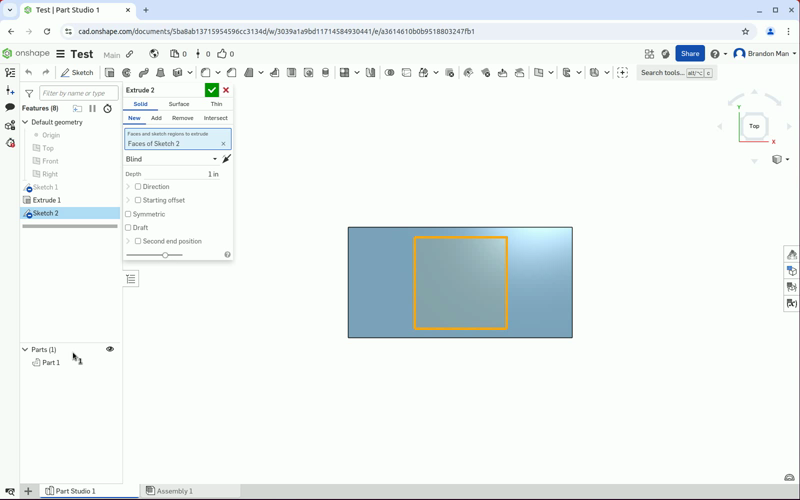
mouse_move(143, 106)
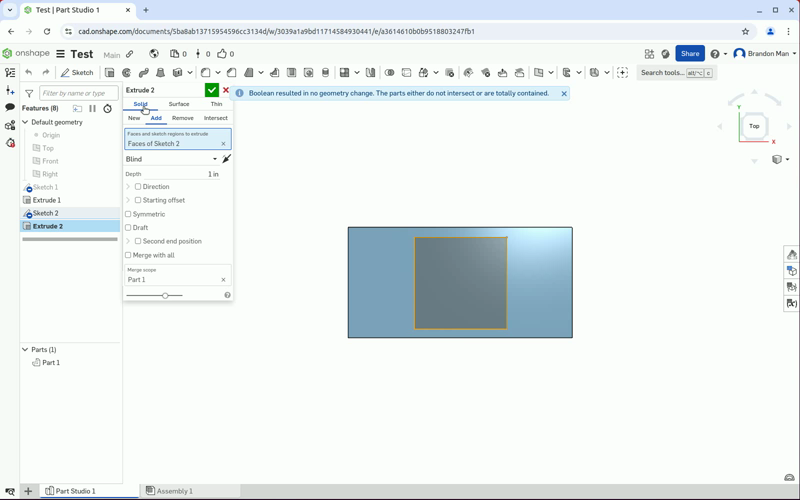
click(143, 106)
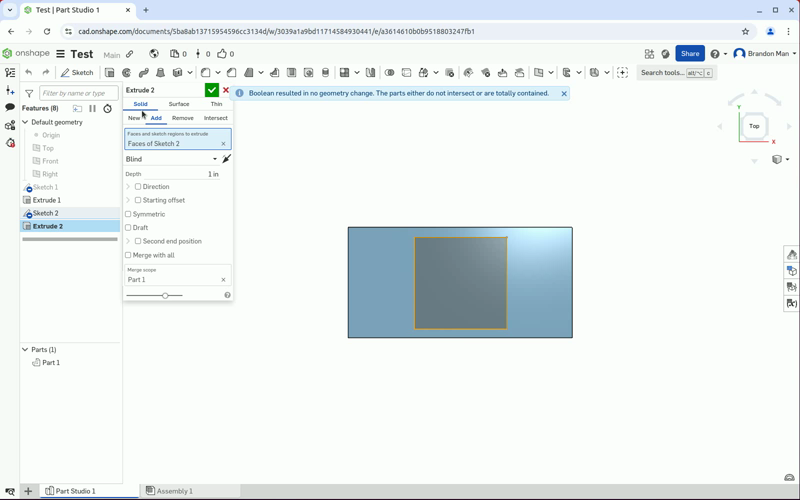
mouse_move(137, 120)
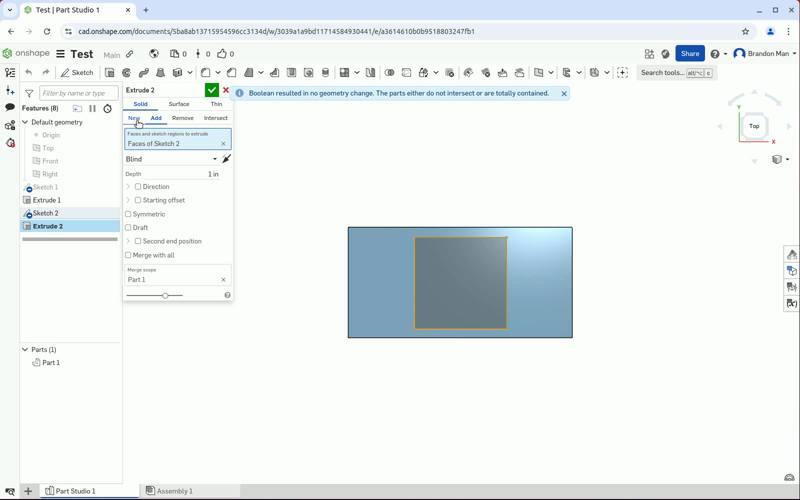
click(137, 120)
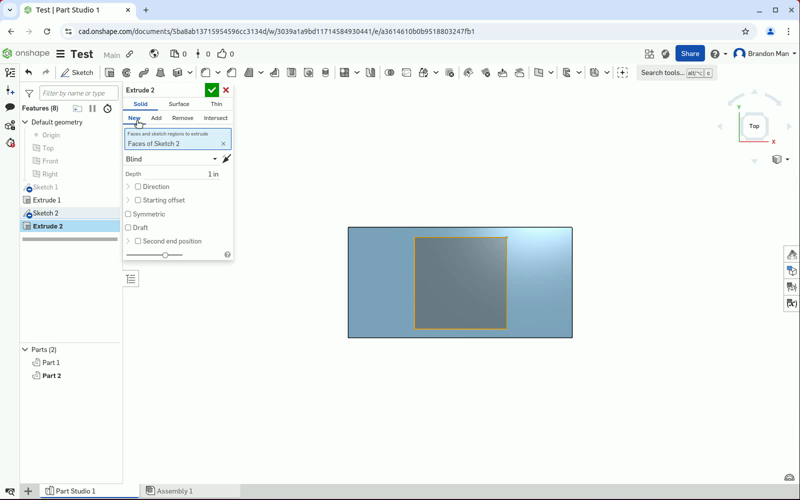
key(tab, 4)
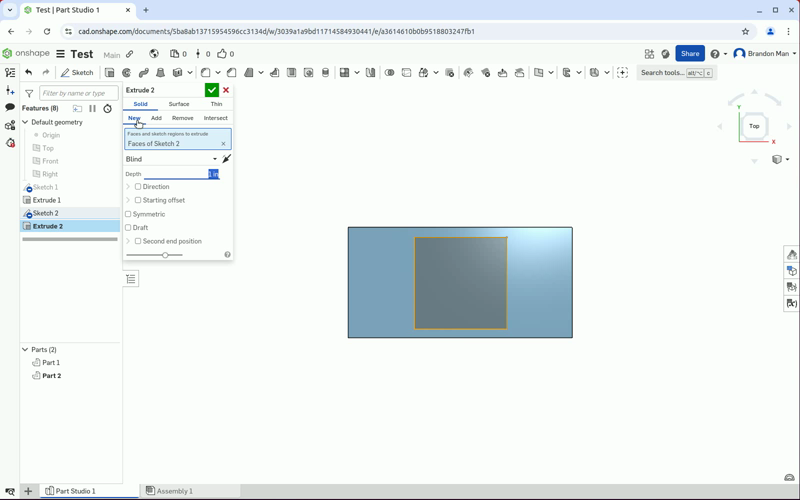
text(5.777)
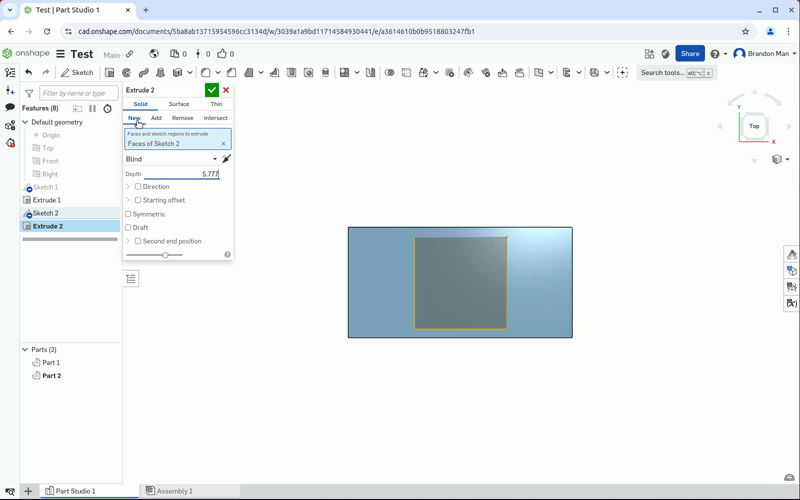
key(enter)
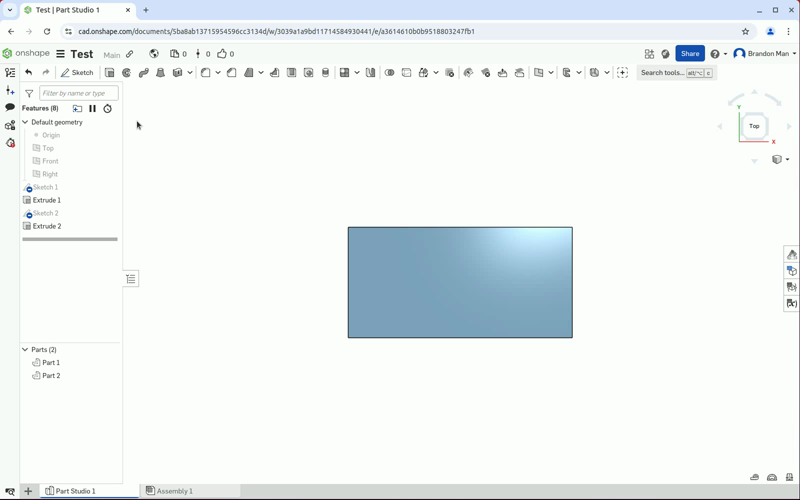
key(shift+h)
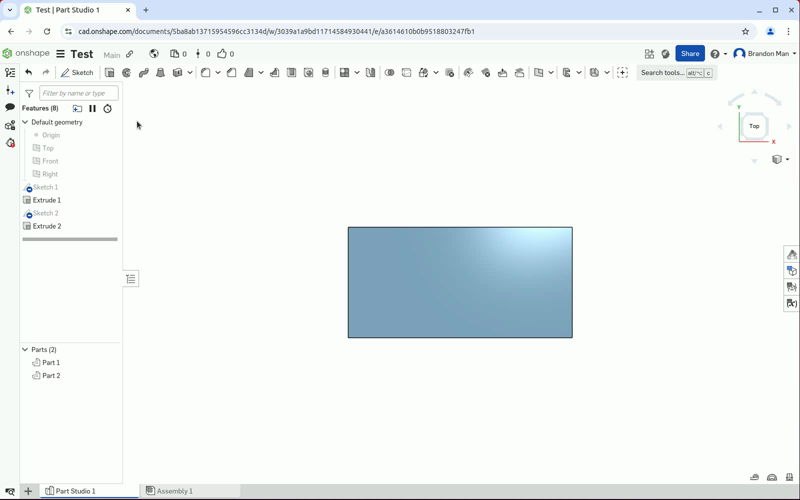
key(shift+h)
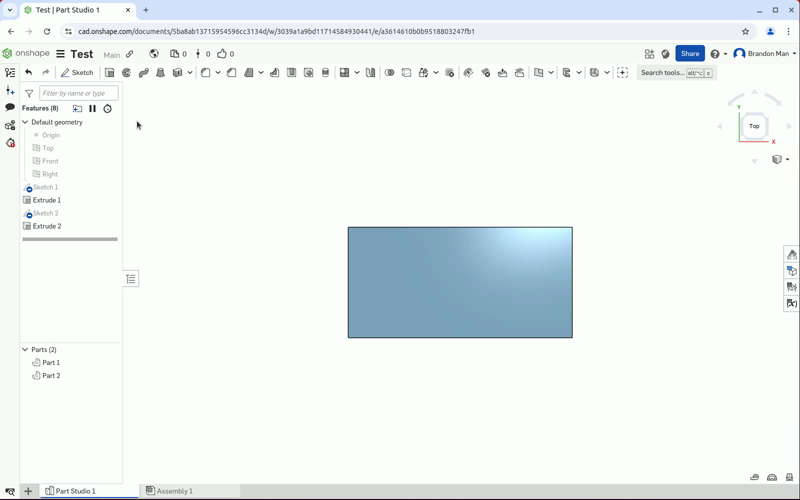
mouse_move(73, 189)
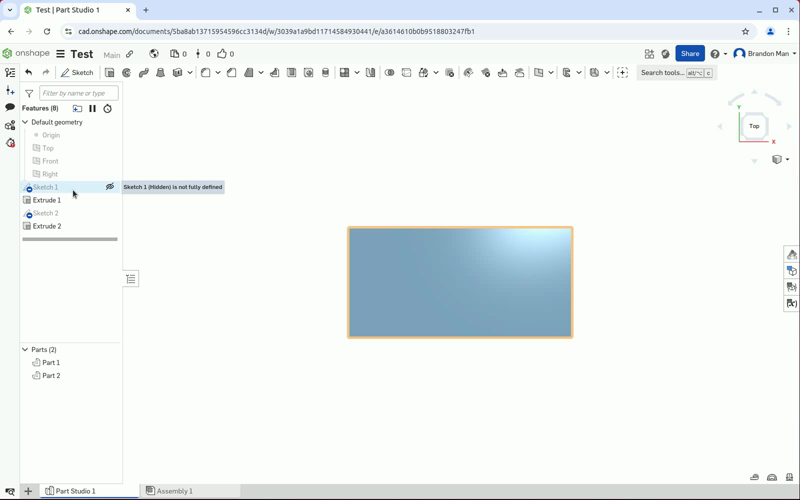
click(73, 189)
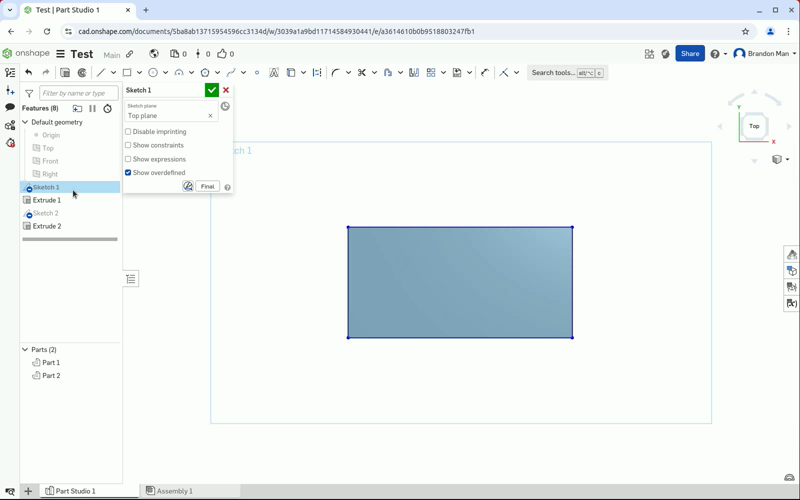
mouse_move(229, 92)
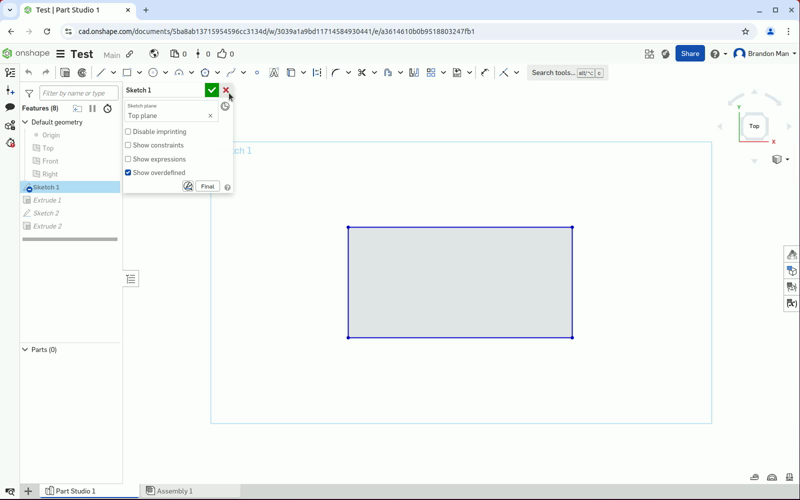
click(229, 92)
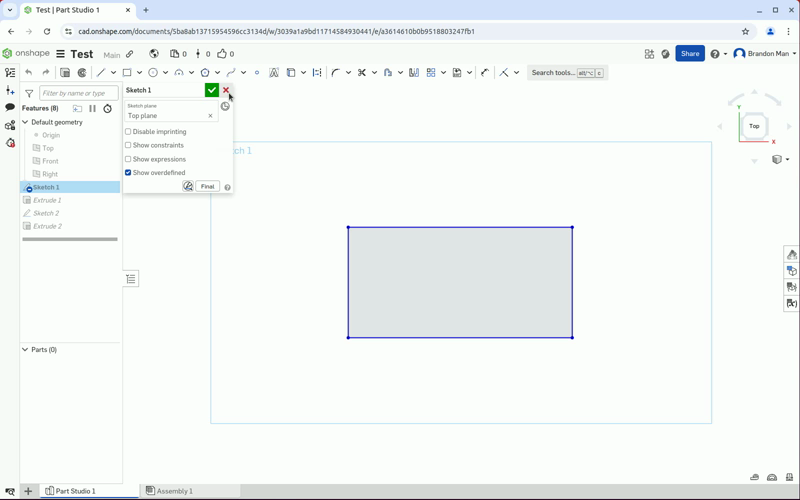
key(shift+s)
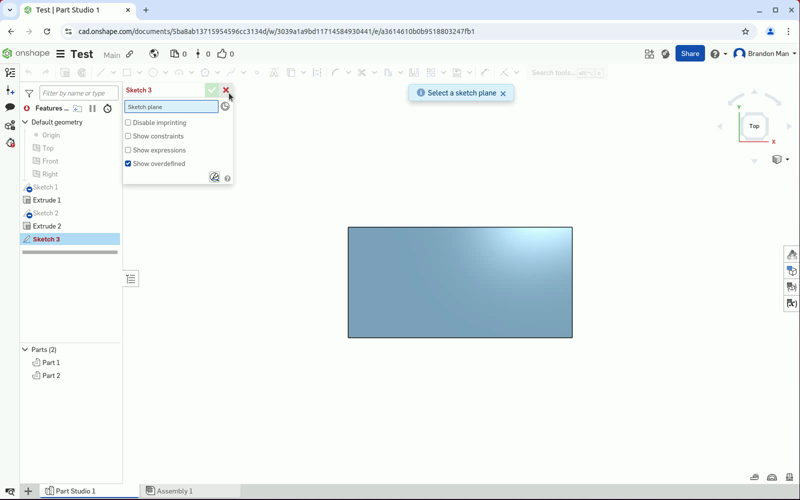
mouse_move(73, 150)
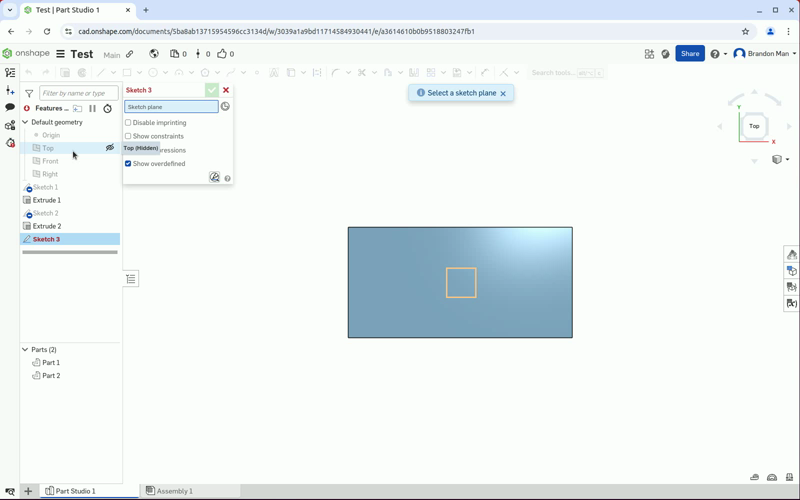
click(73, 150)
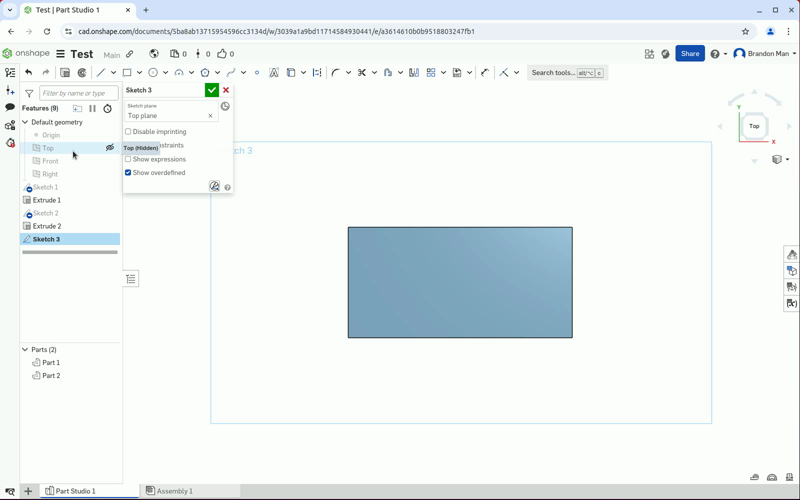
mouse_move(73, 352)
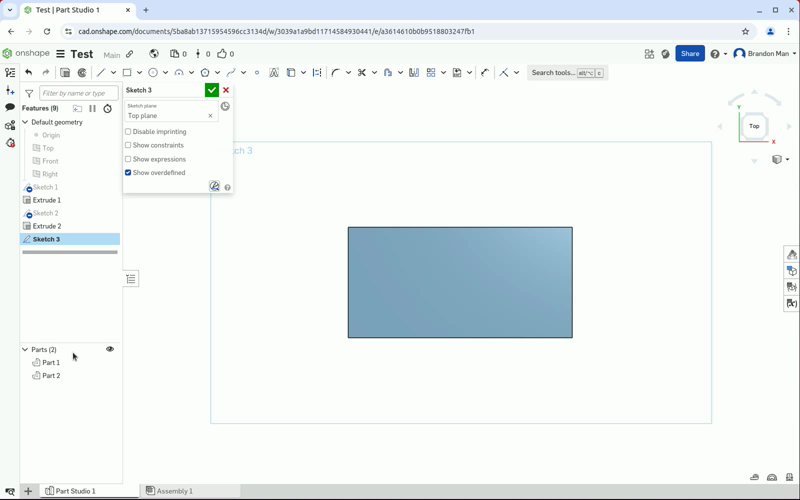
key(y)
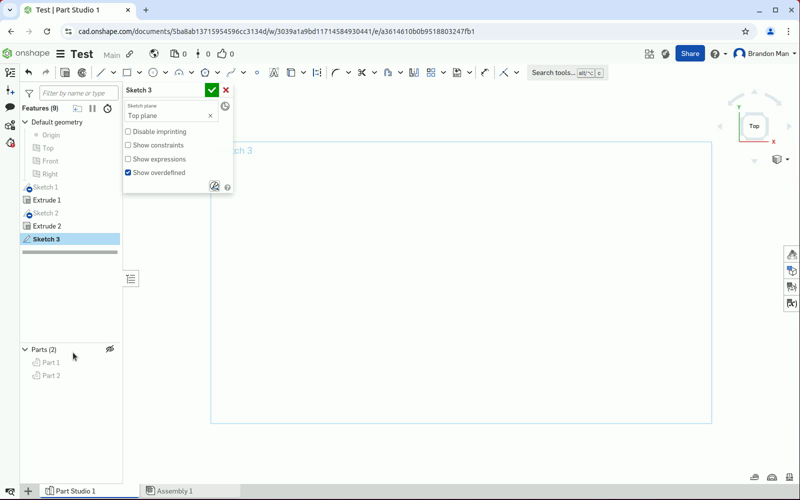
key(l)
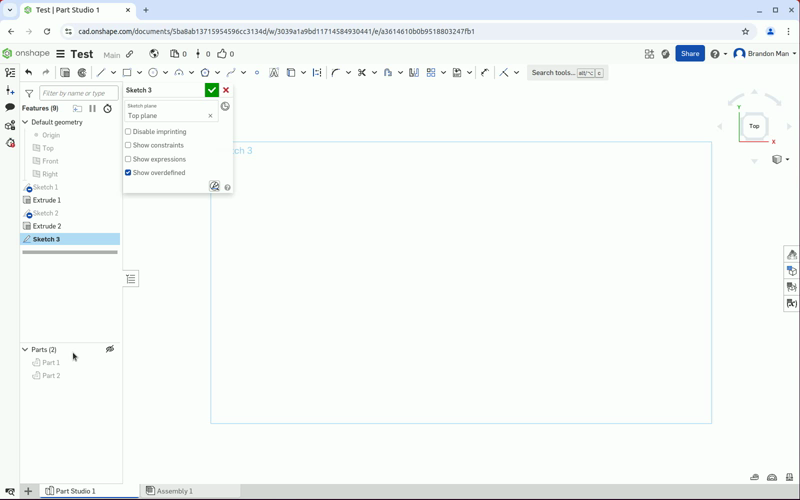
key_down(shift)
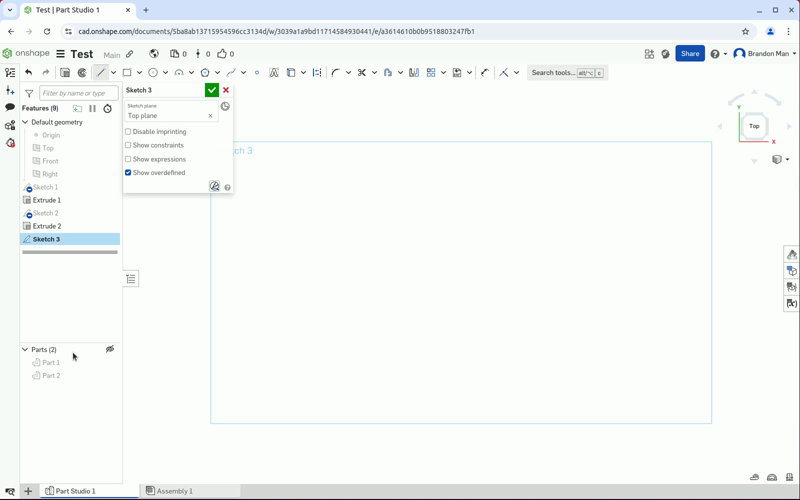
mouse_move(425, 343)
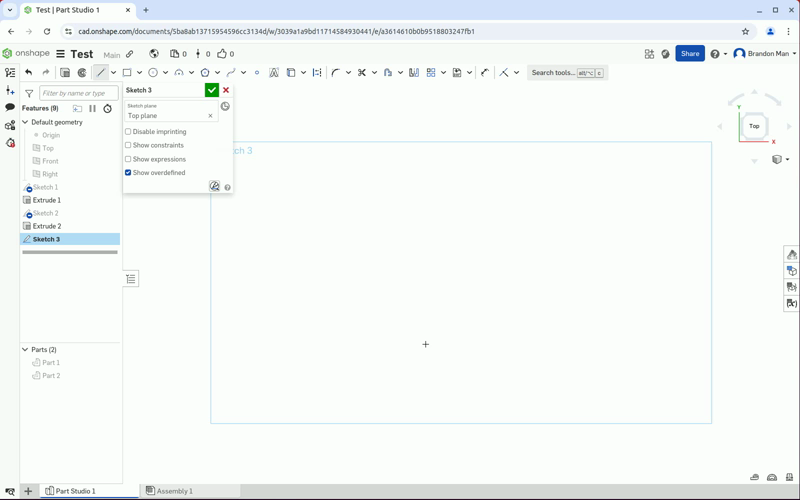
click(425, 343)
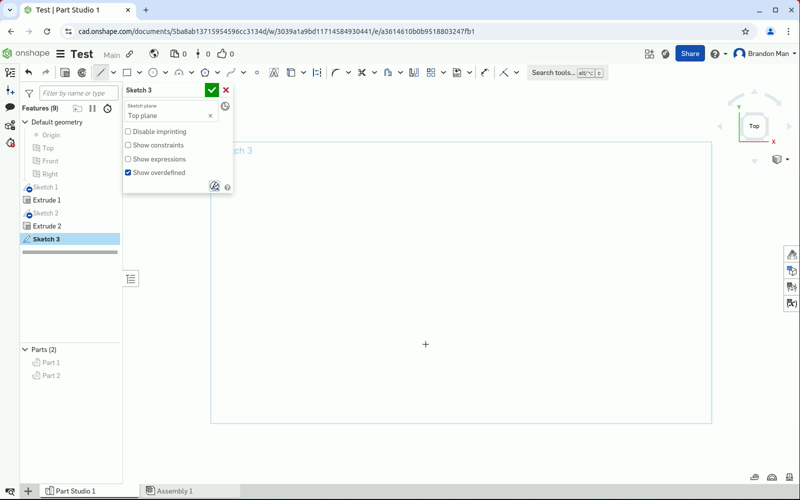
key_up(shift)
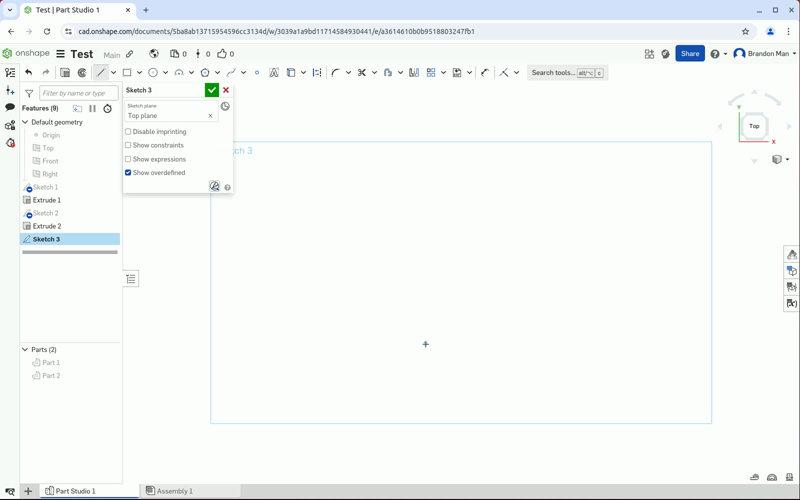
key_down(shift)
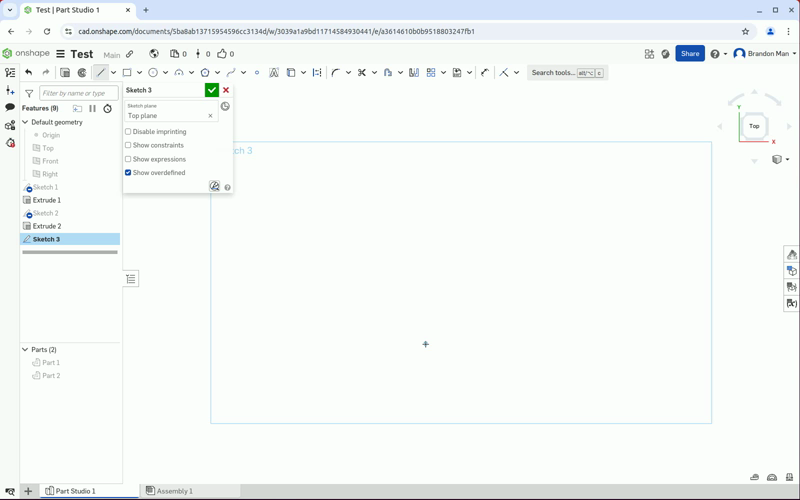
mouse_move(496, 343)
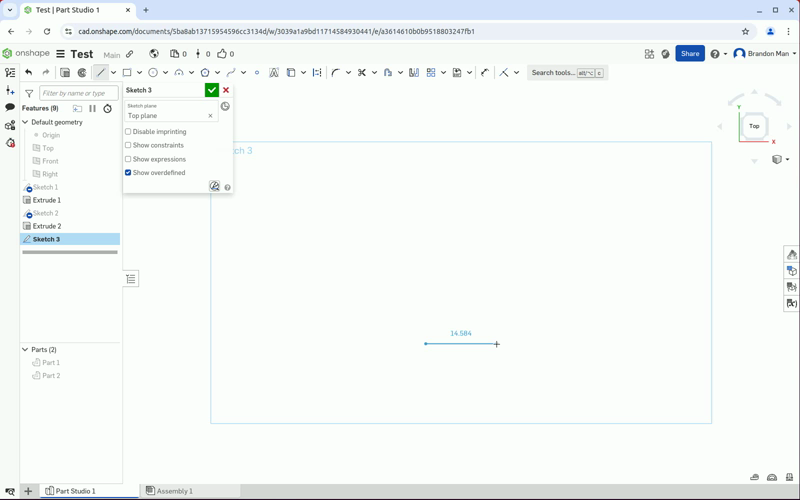
click(496, 343)
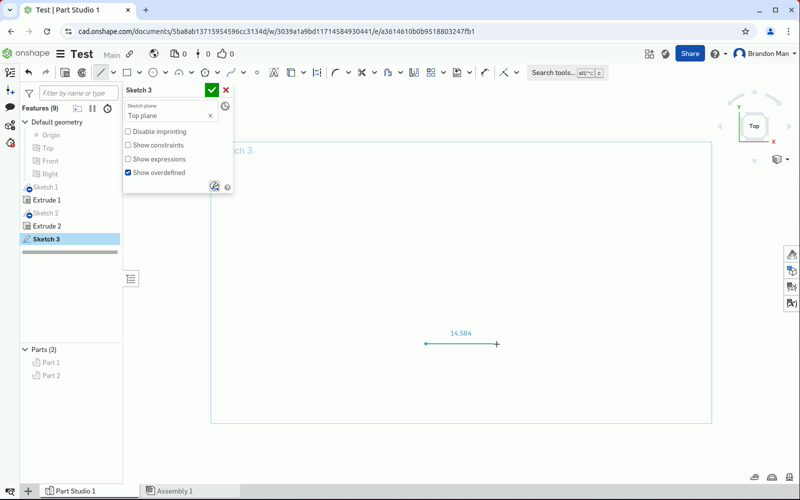
key_up(shift)
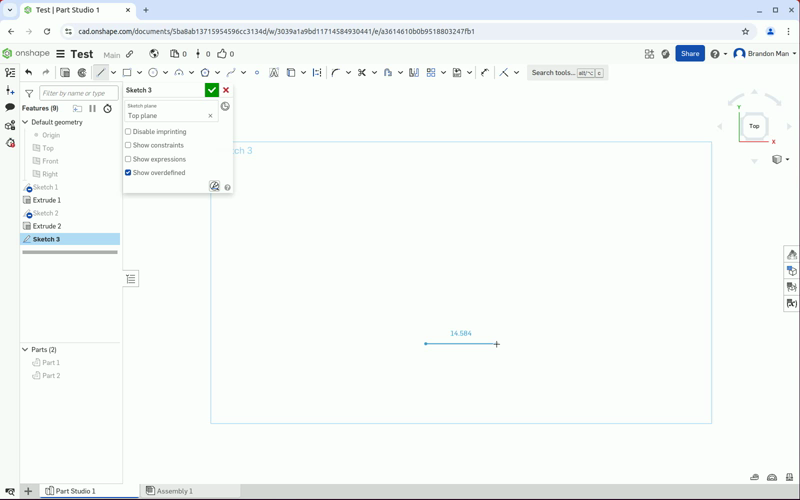
key_down(shift)
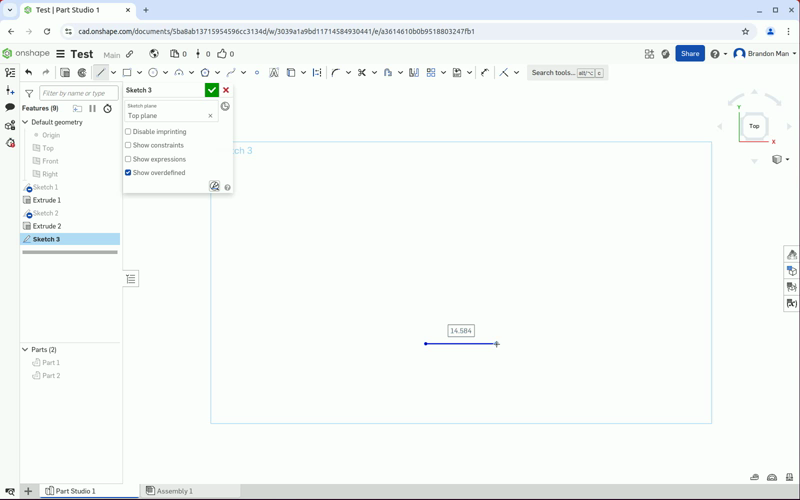
mouse_move(496, 220)
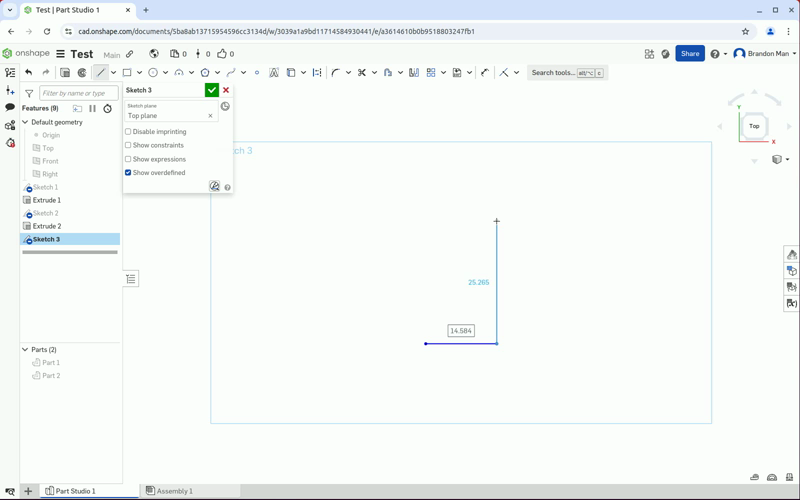
click(496, 220)
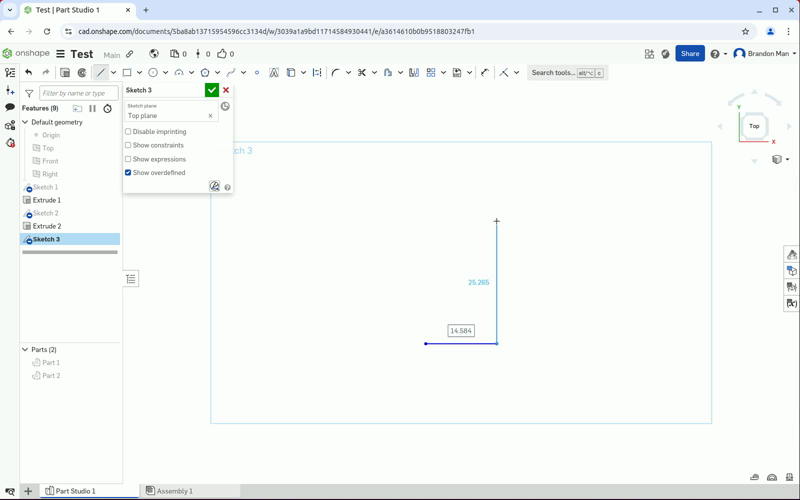
key_up(shift)
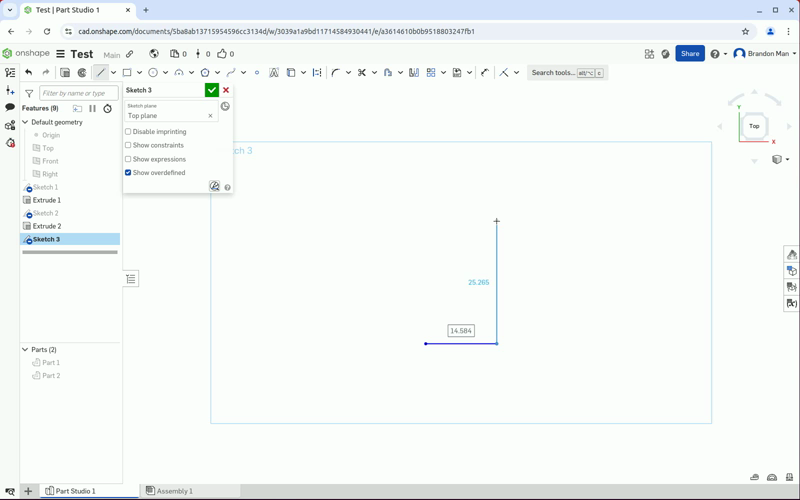
key_down(shift)
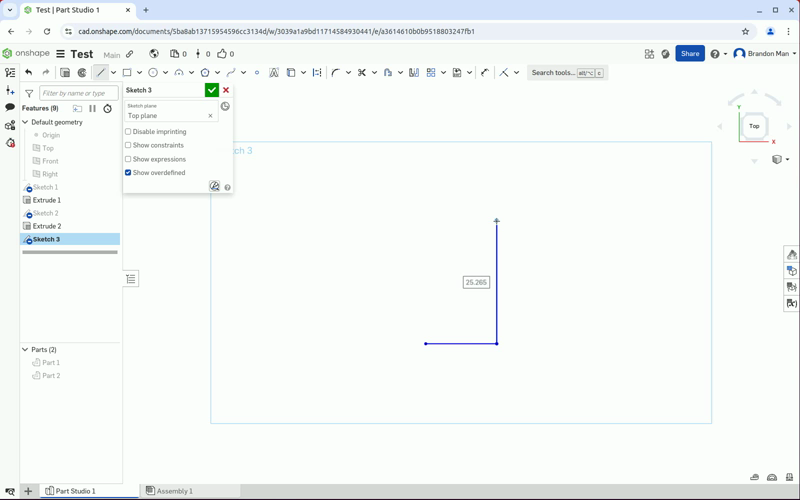
mouse_move(425, 220)
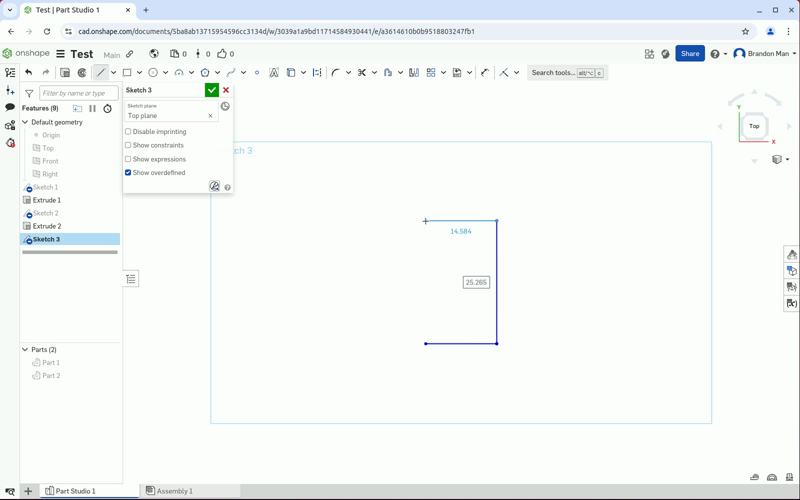
click(425, 220)
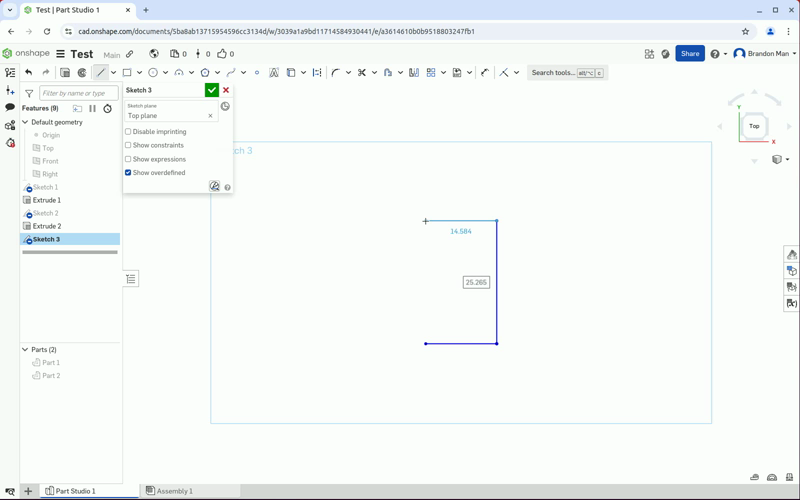
key_up(shift)
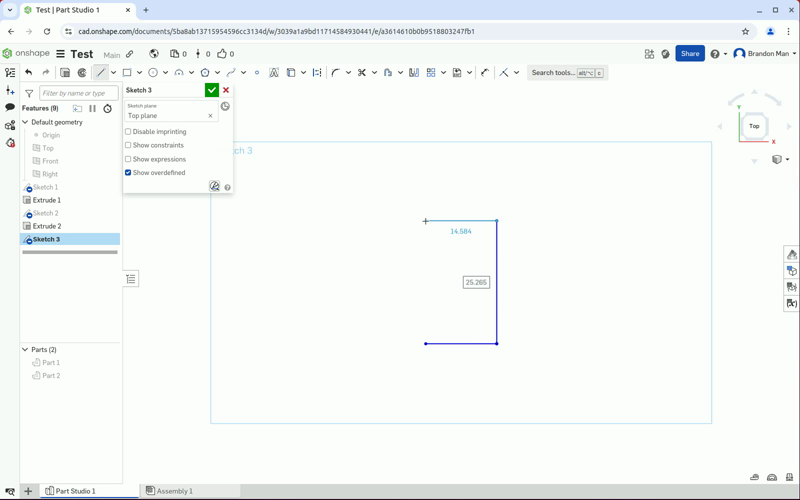
key_down(shift)
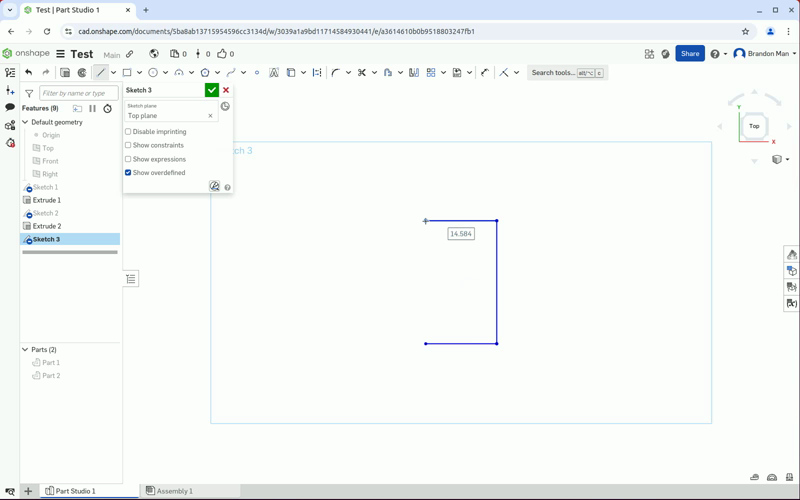
mouse_move(425, 343)
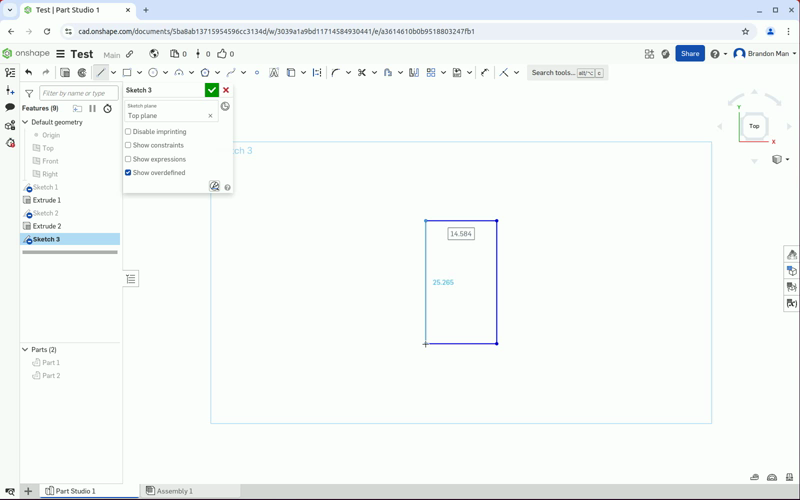
key_up(shift)
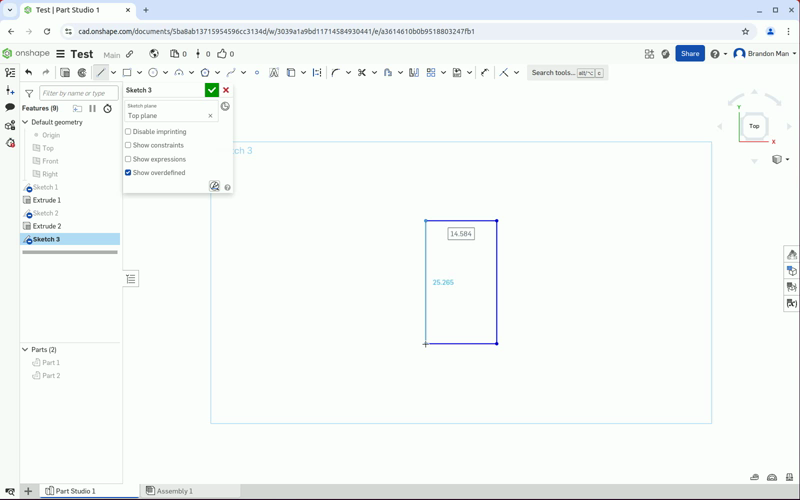
click(425, 343)
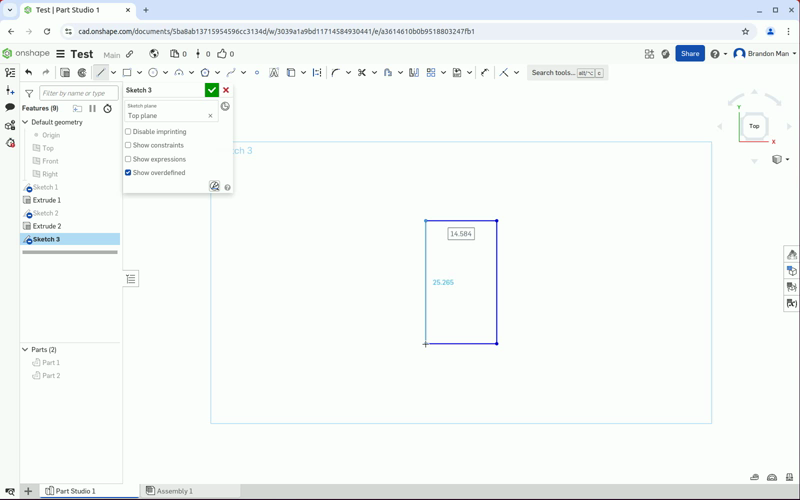
key(esc)
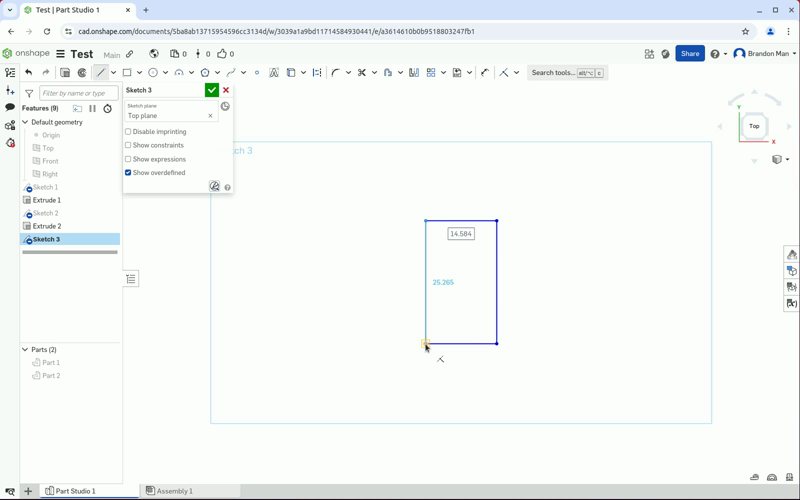
mouse_move(456, 242)
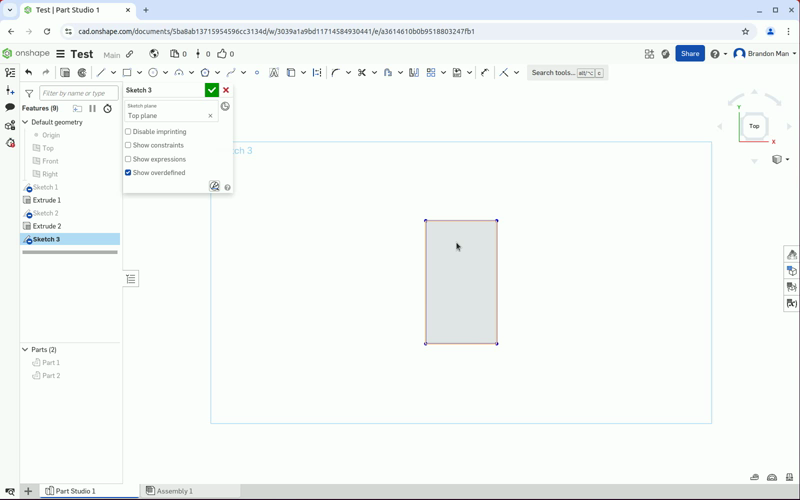
click(456, 242)
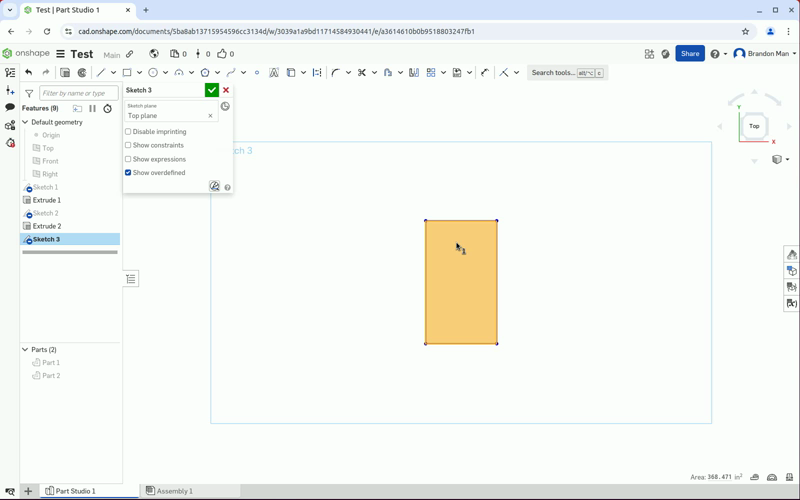
mouse_move(73, 352)
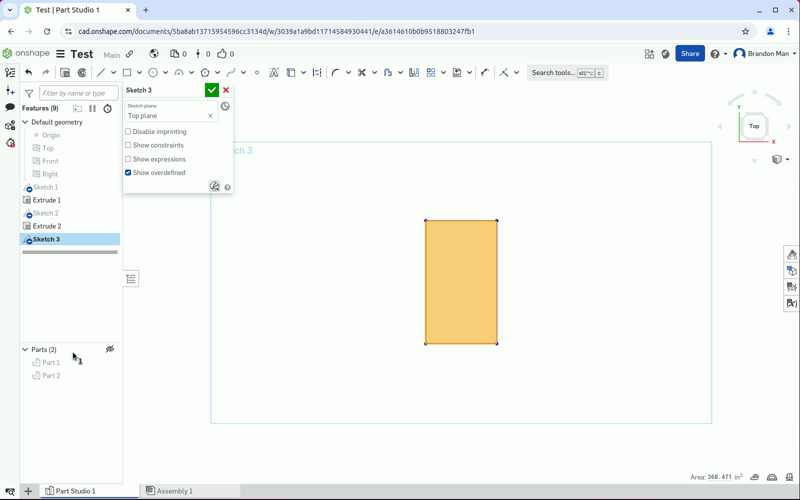
key(shift+y)
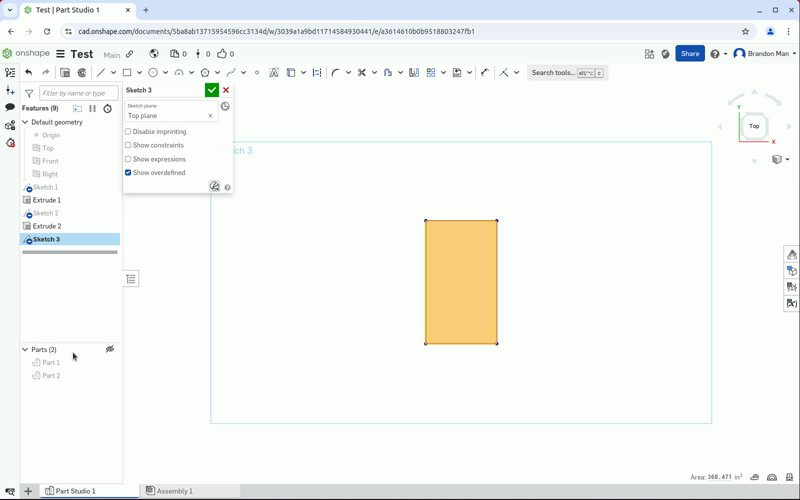
key(shift+e)
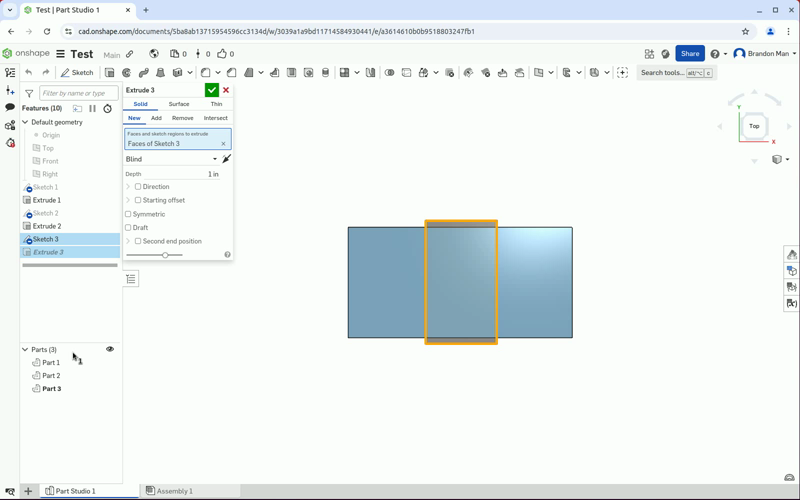
mouse_move(143, 106)
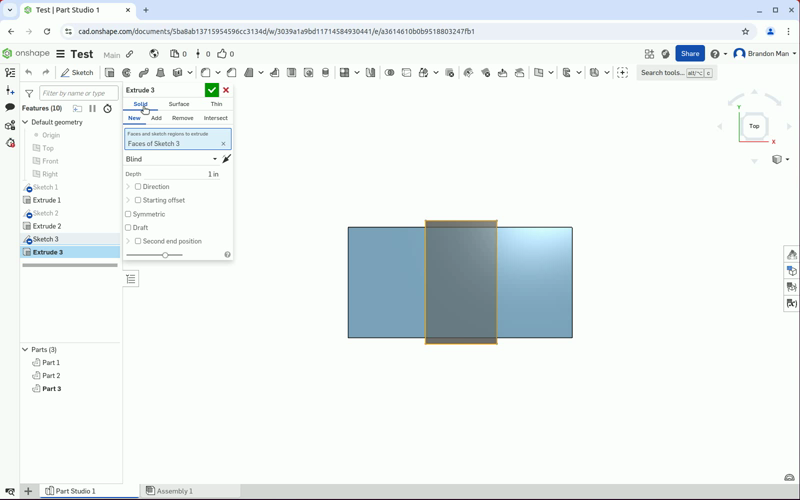
click(143, 106)
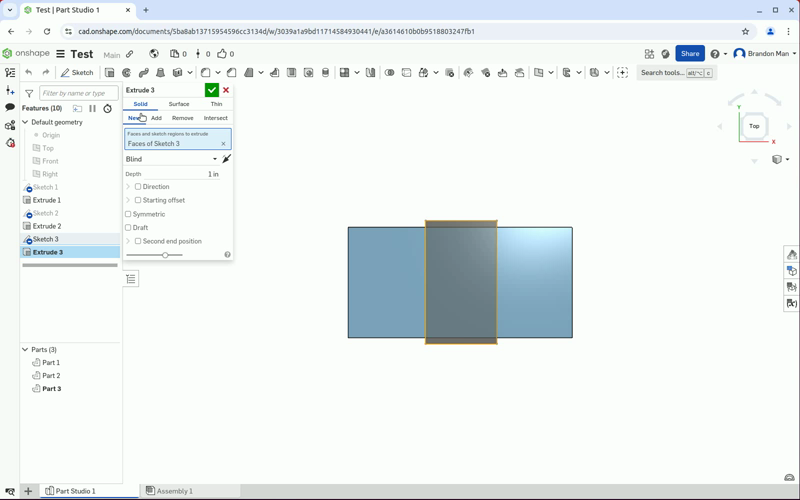
mouse_move(137, 120)
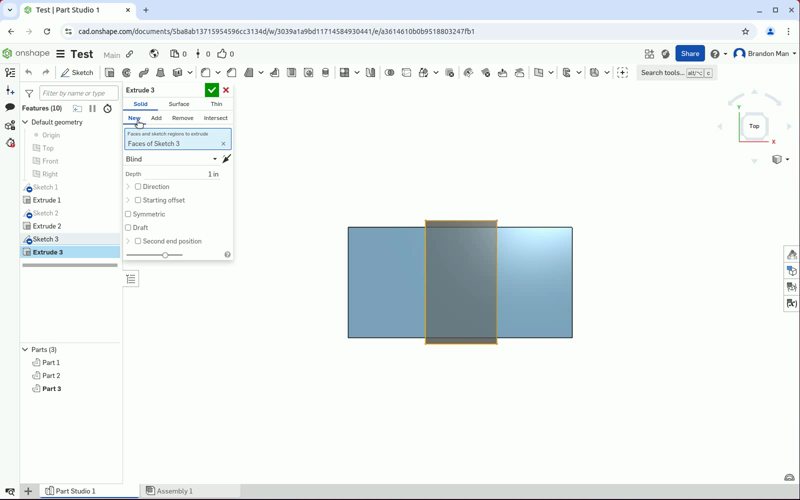
click(137, 120)
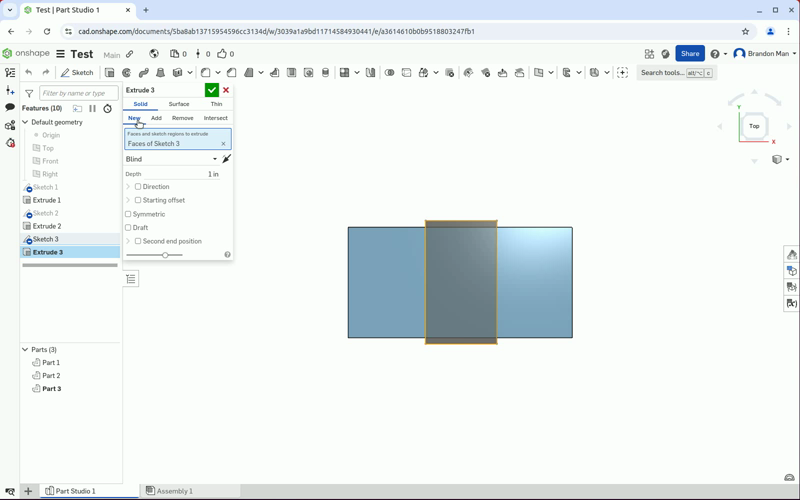
key(tab, 4)
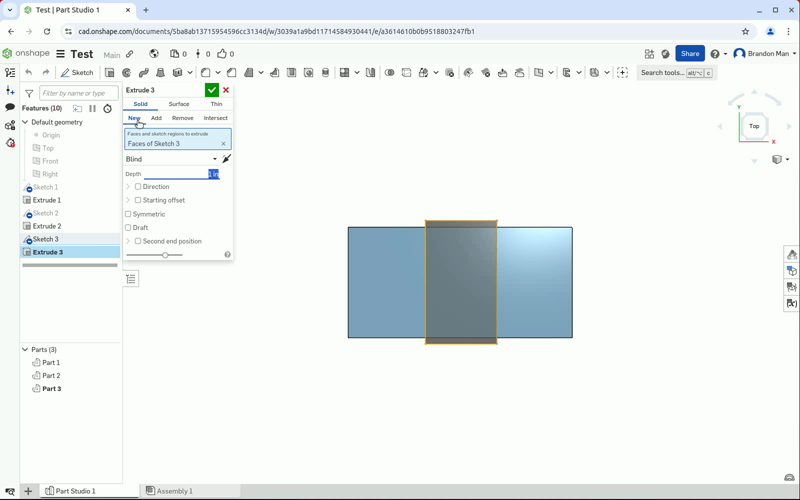
text(0.722)
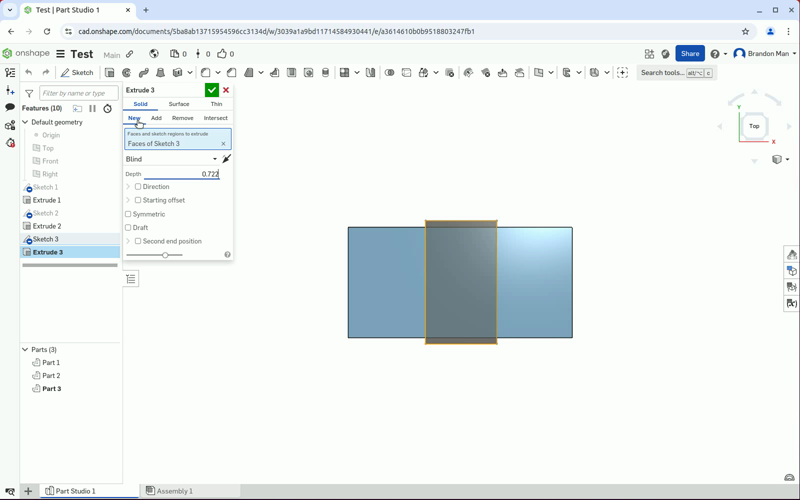
key(enter)
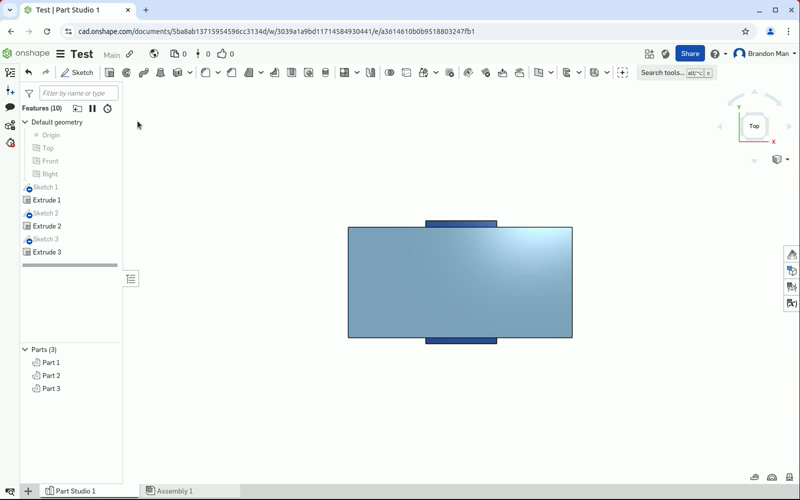
key(shift+h)
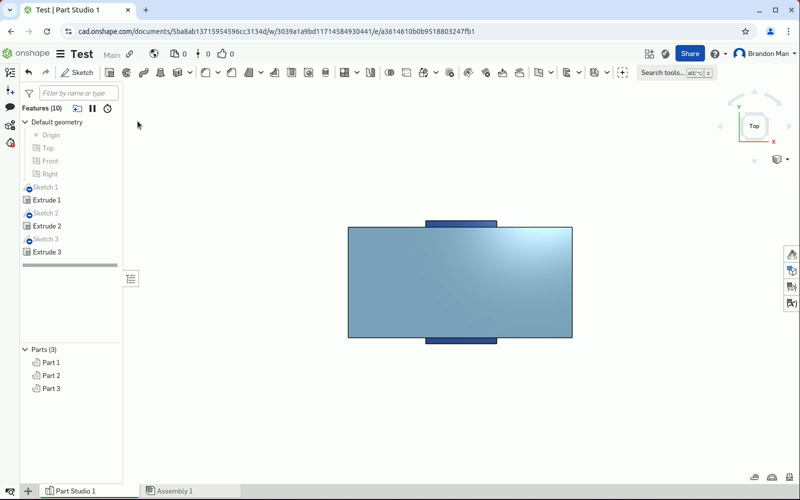
key(shift+h)
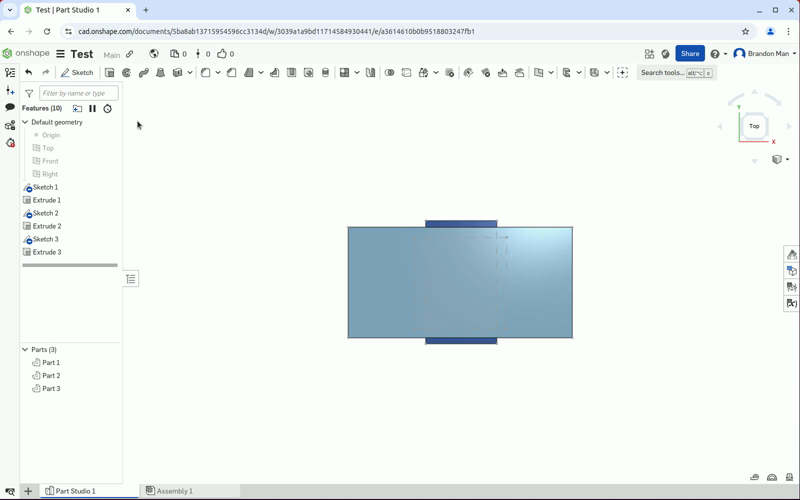
key(shift+7)
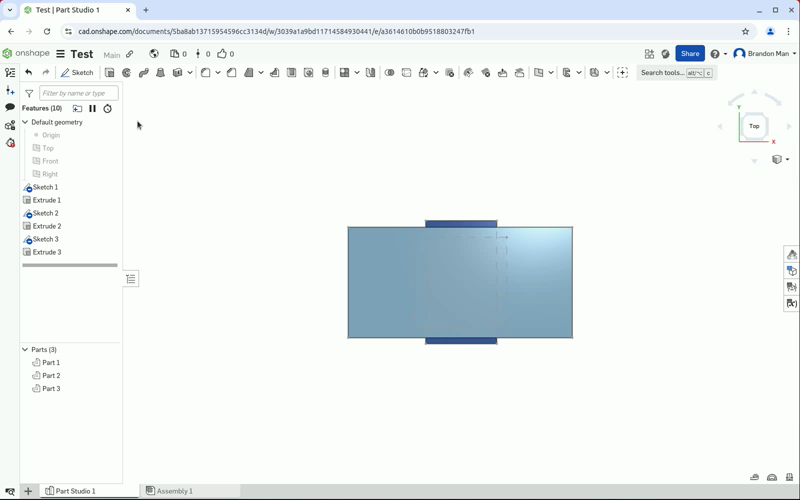
key(up, 3)
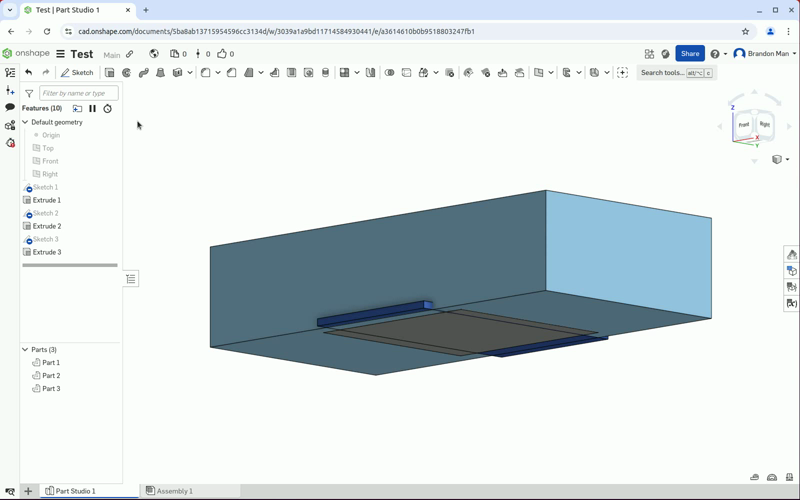
key(left, 3)
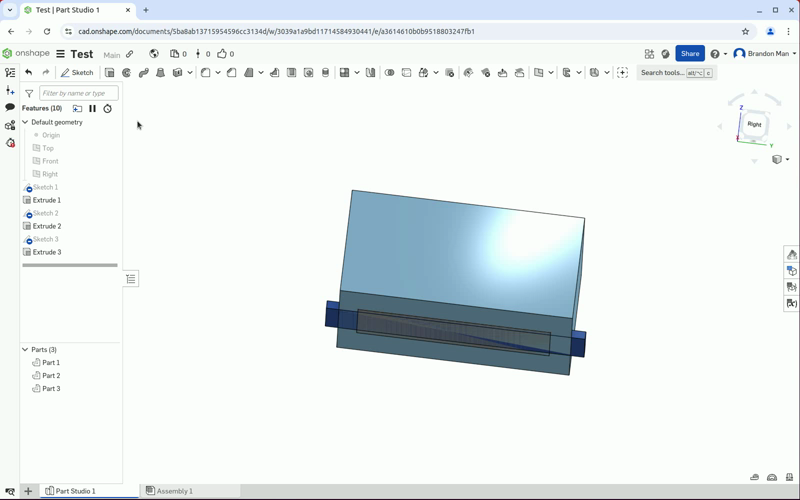
key(right, 3)
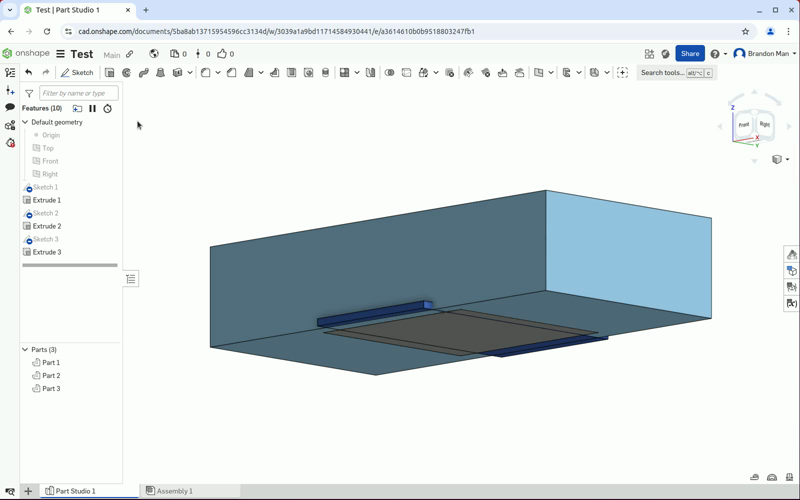
key(down, 3)
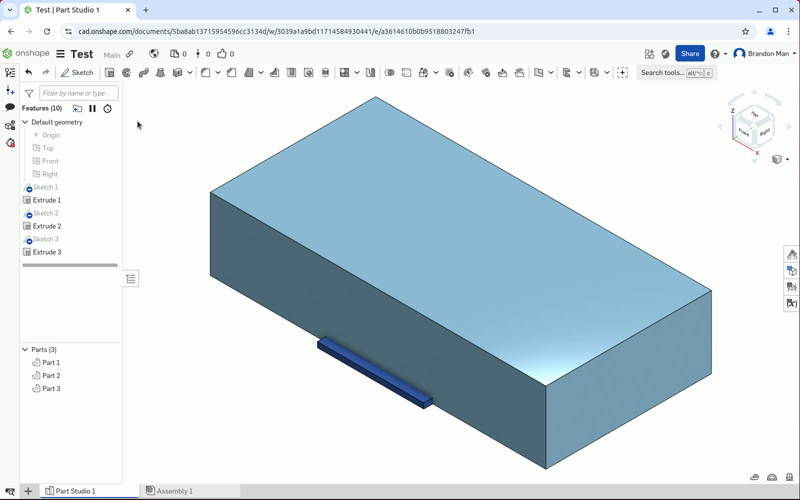
mouse_move(73, 189)
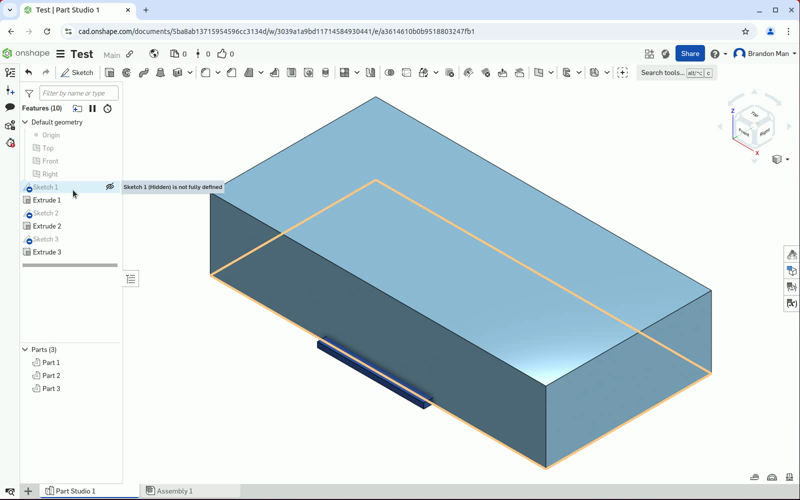
click(73, 189)